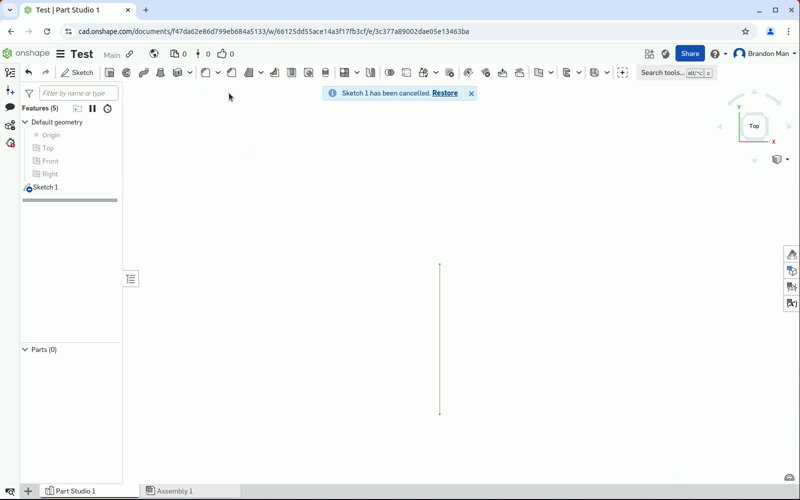
key(shift+h)
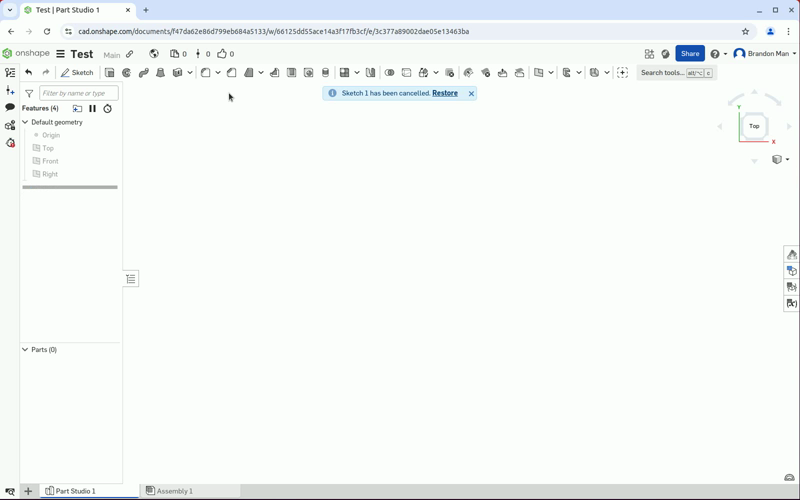
key(shift+s)
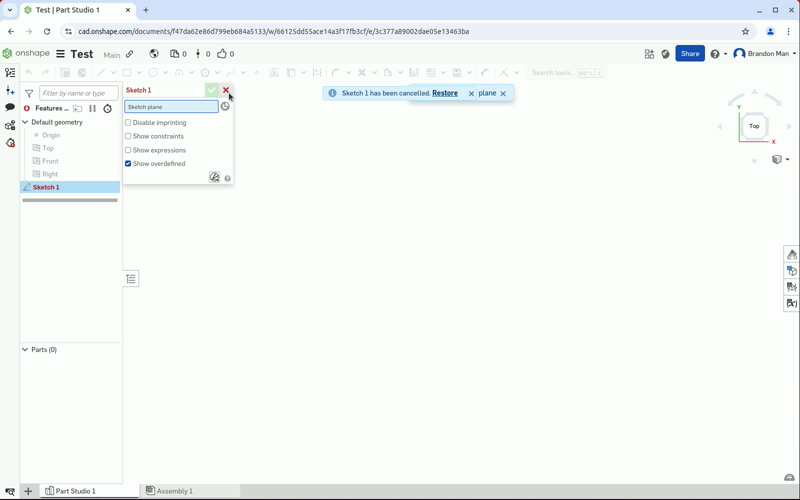
mouse_move(73, 150)
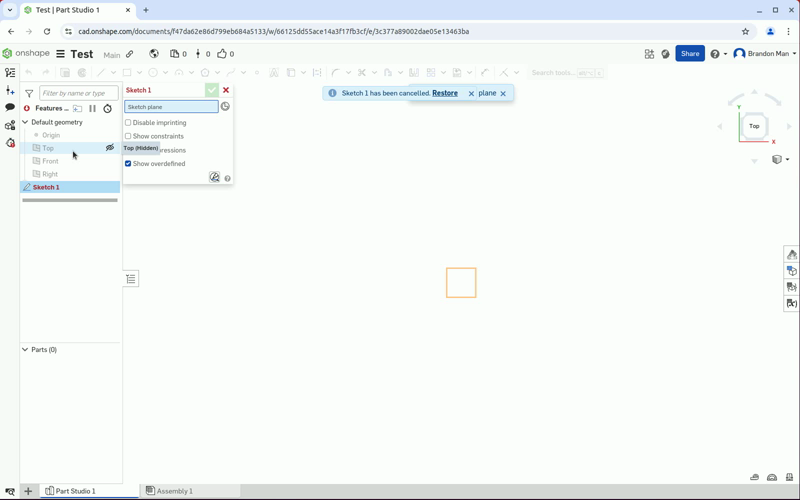
click(73, 150)
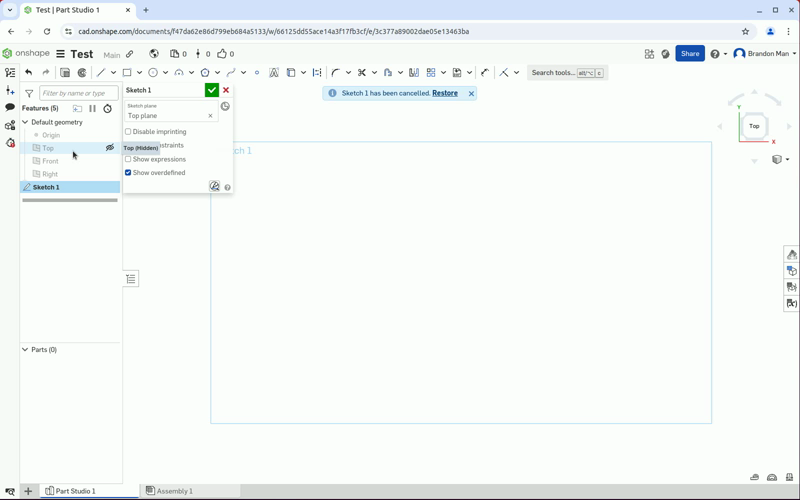
mouse_move(73, 352)
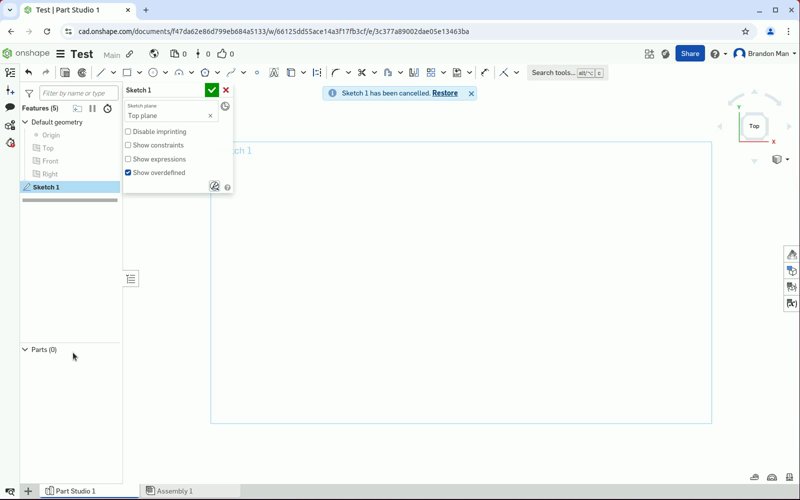
key(y)
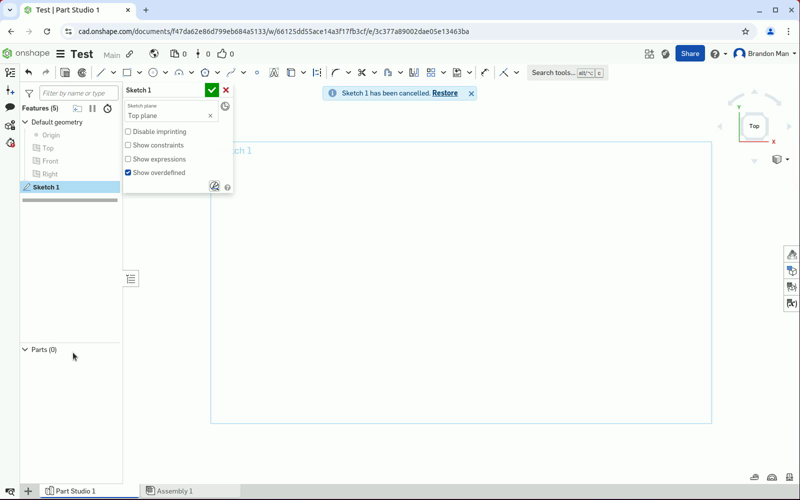
key(l)
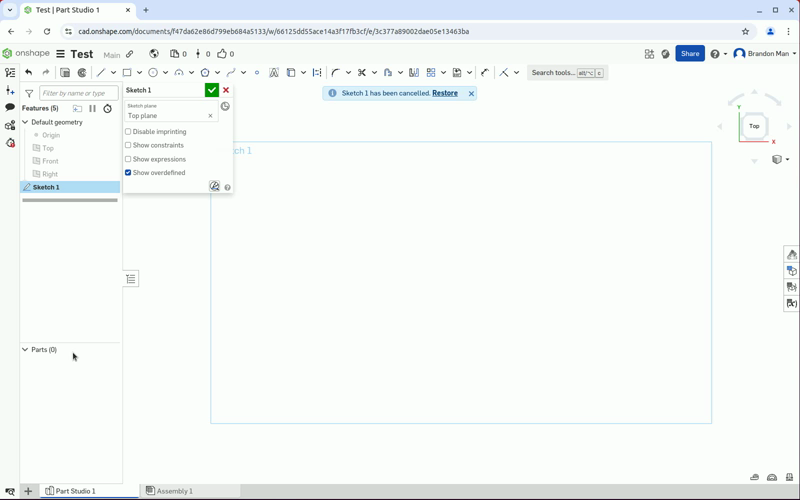
key_down(shift)
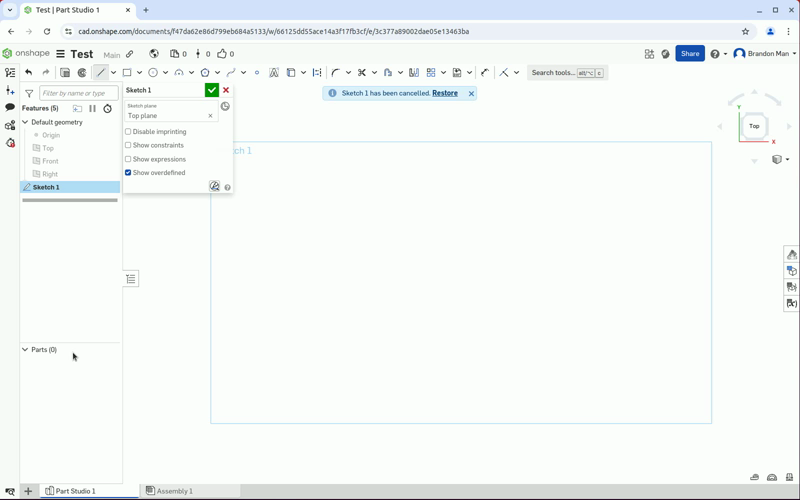
mouse_move(460, 282)
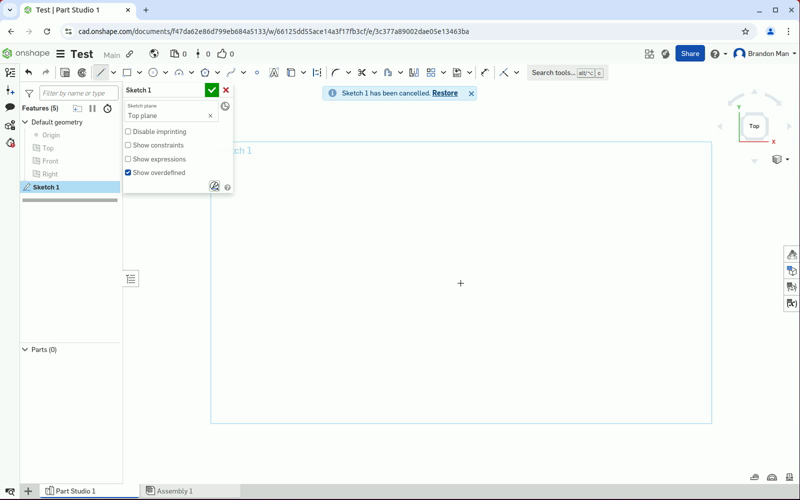
click(460, 282)
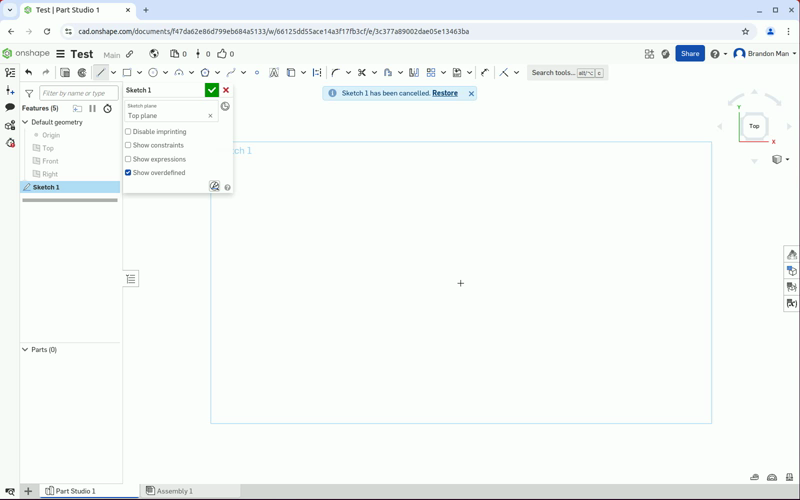
key_up(shift)
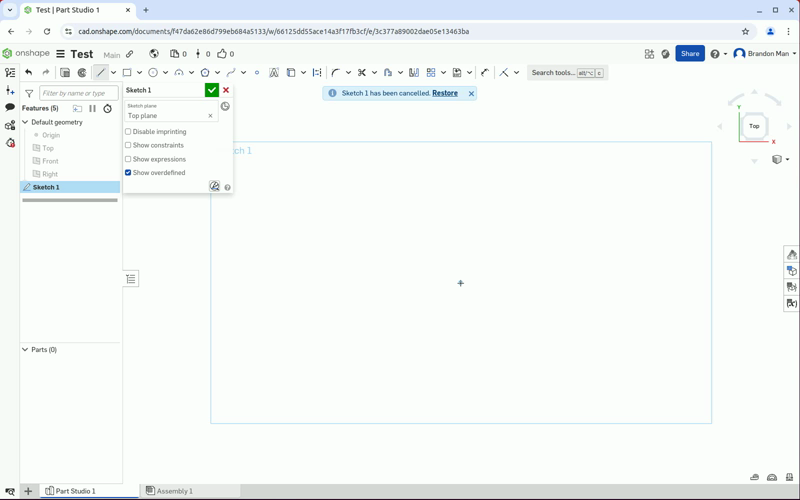
key_down(shift)
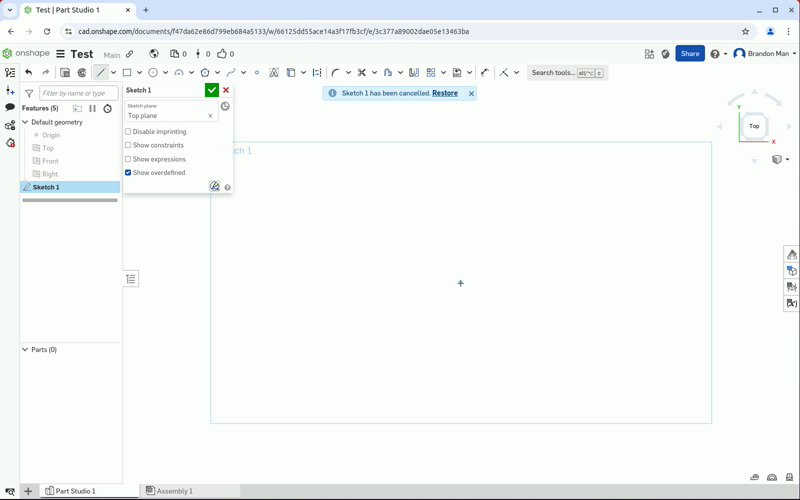
mouse_move(573, 282)
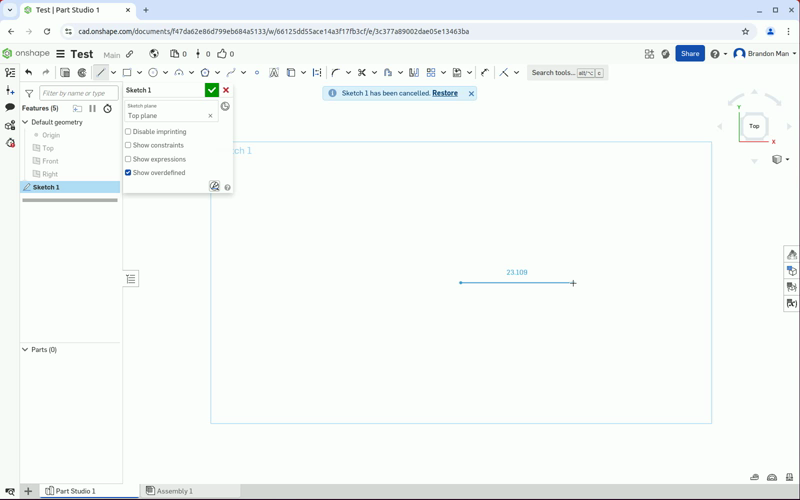
click(573, 282)
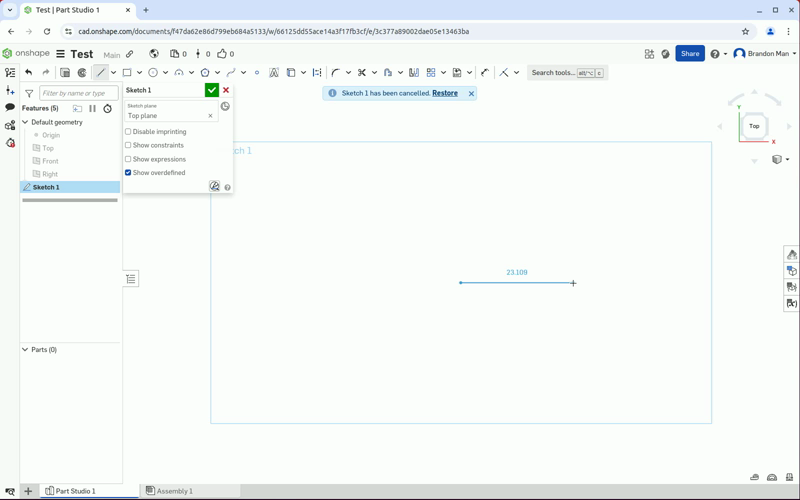
key_up(shift)
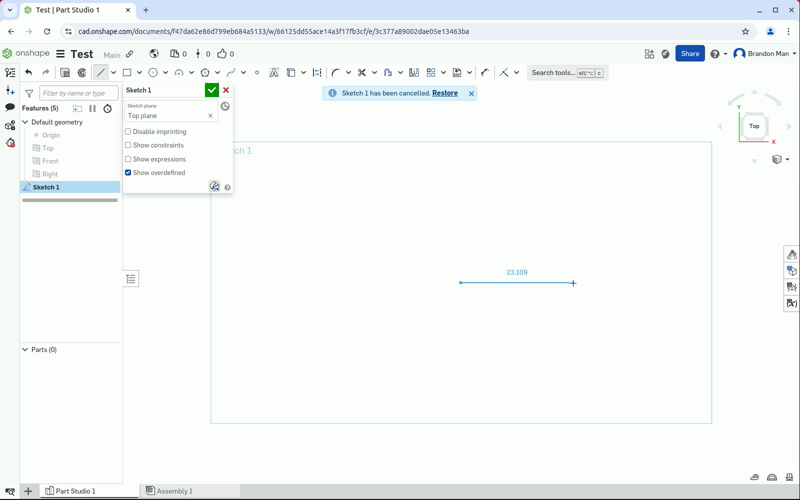
key_down(shift)
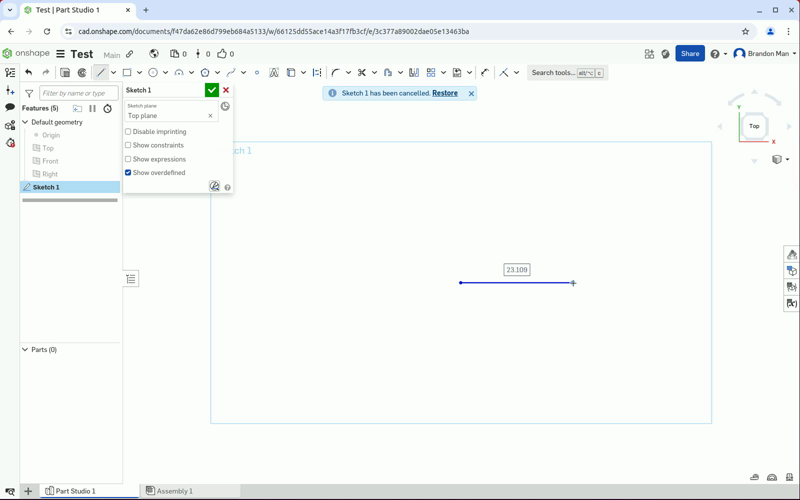
mouse_move(589, 282)
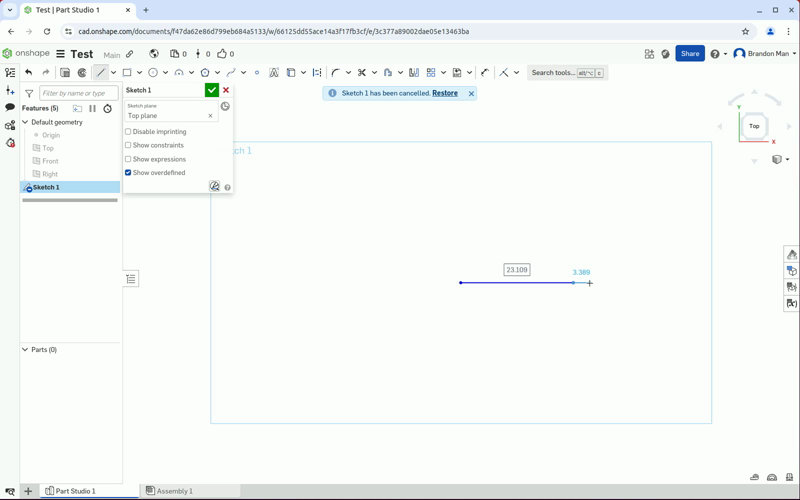
mouse_move(573, 226)
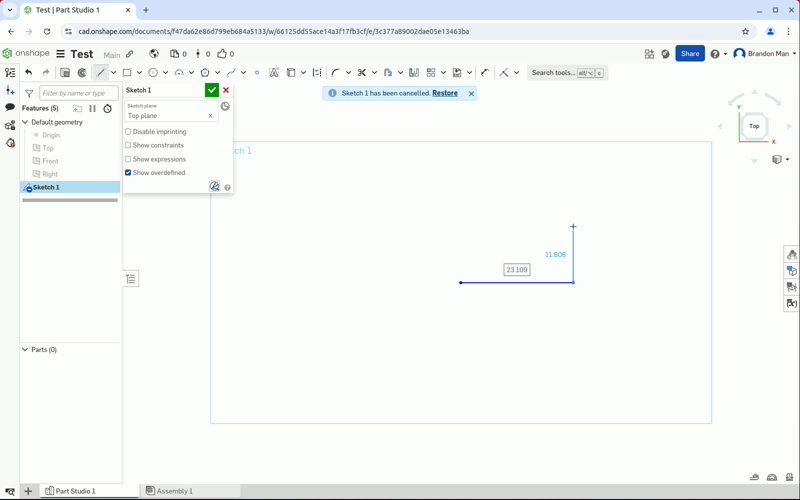
click(573, 226)
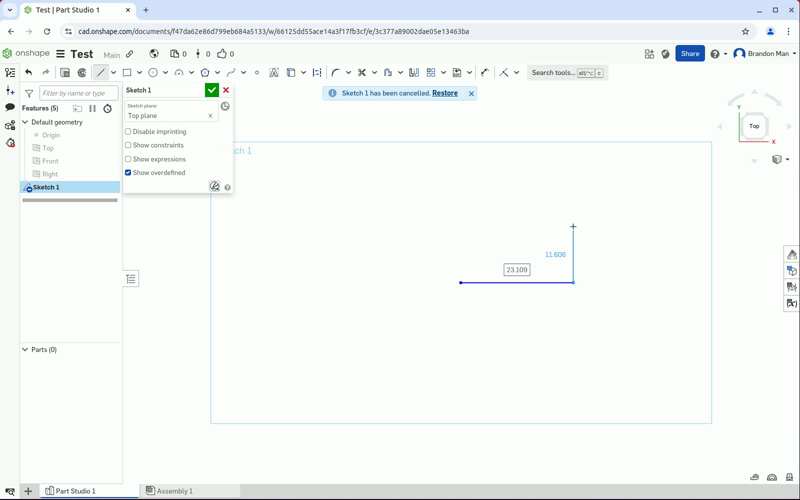
key_up(shift)
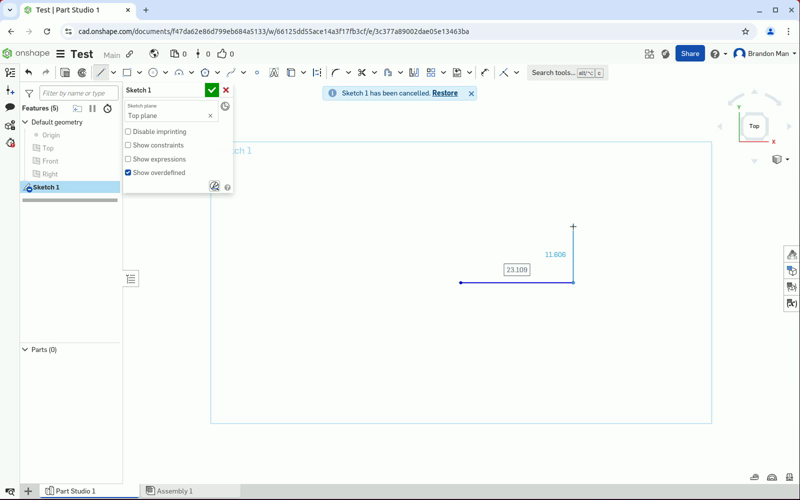
key_down(shift)
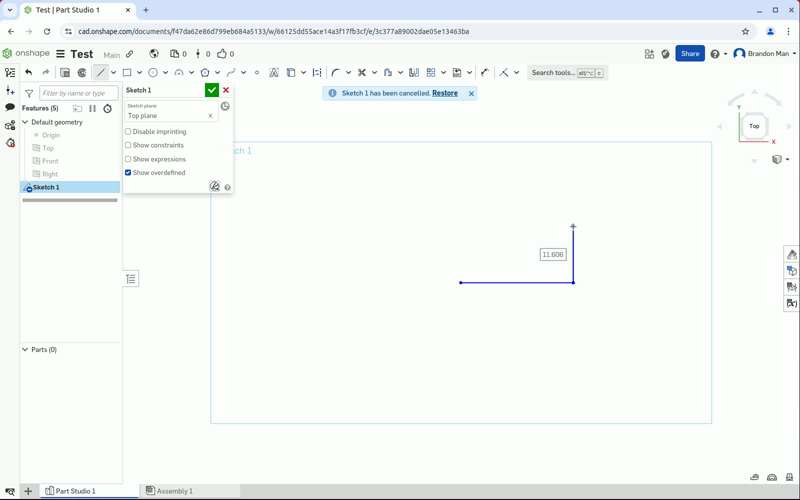
mouse_move(460, 226)
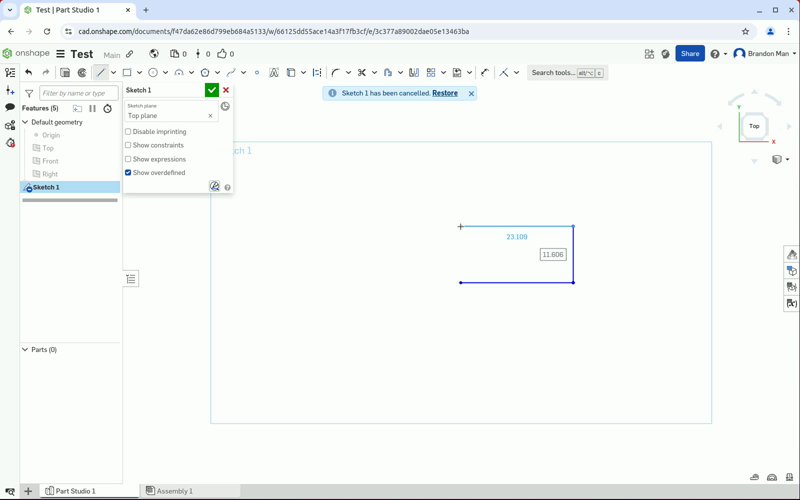
click(460, 226)
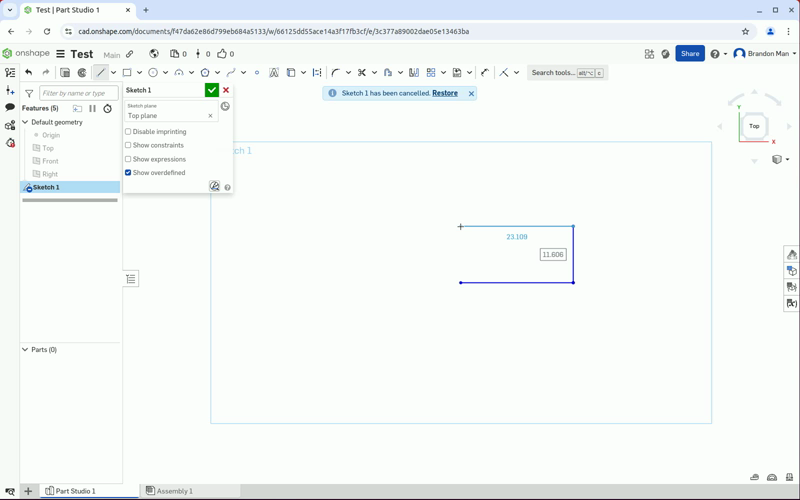
key_up(shift)
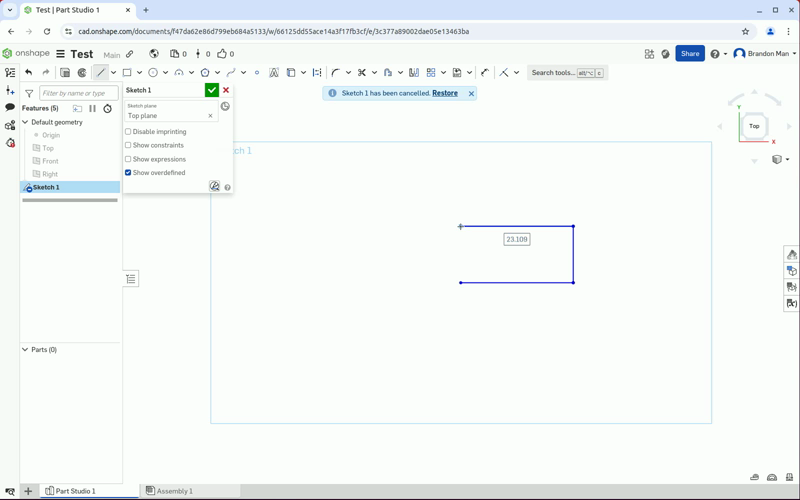
mouse_move(490, 226)
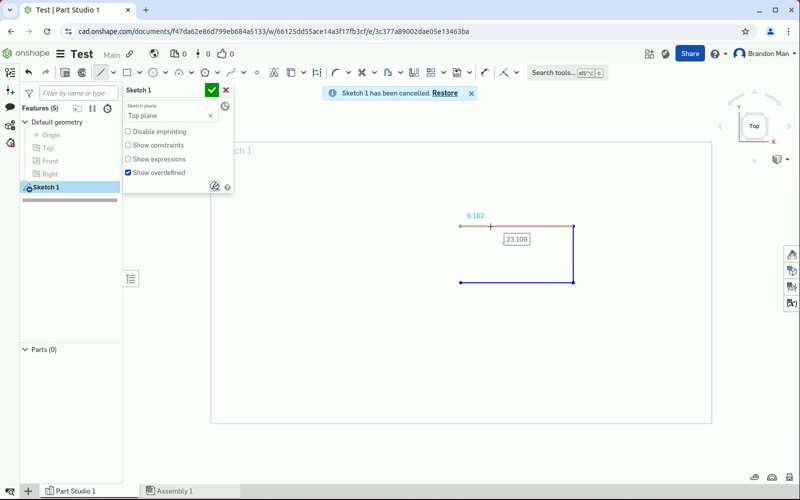
key_down(shift)
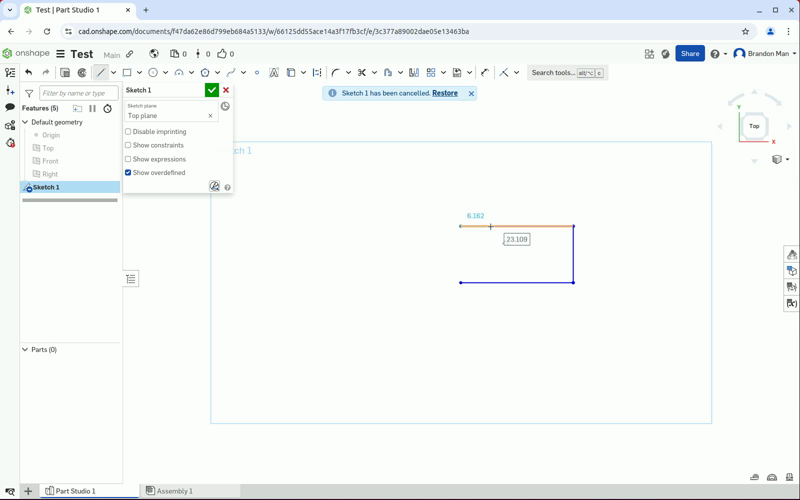
mouse_move(460, 282)
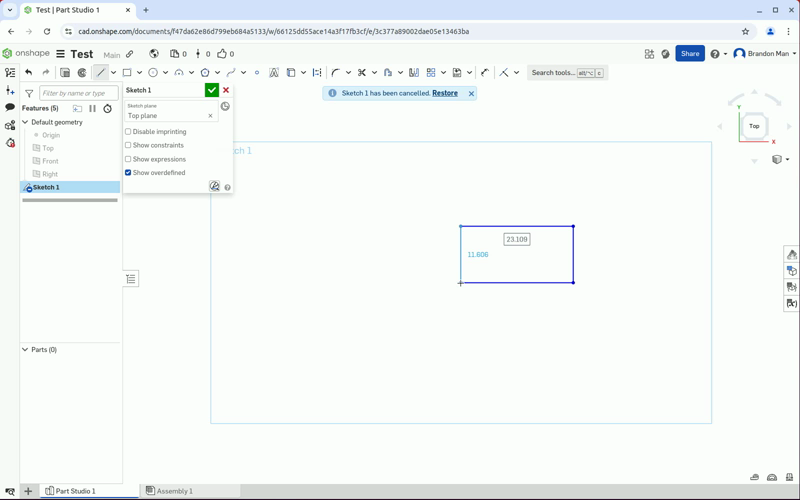
key_up(shift)
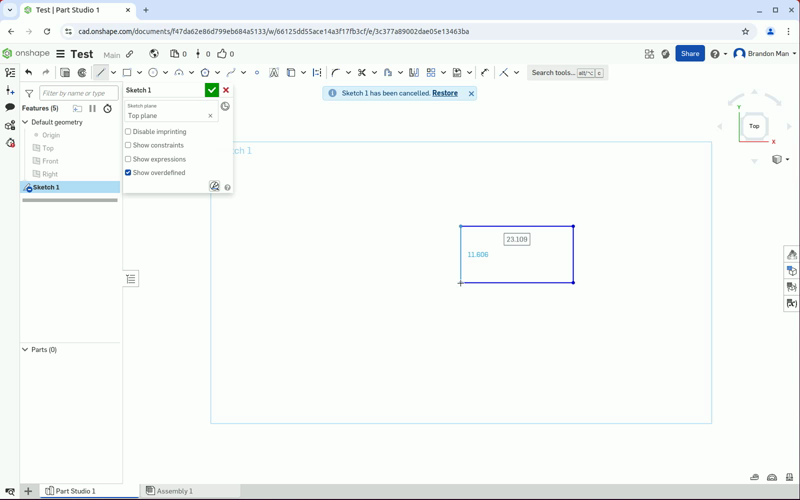
click(460, 282)
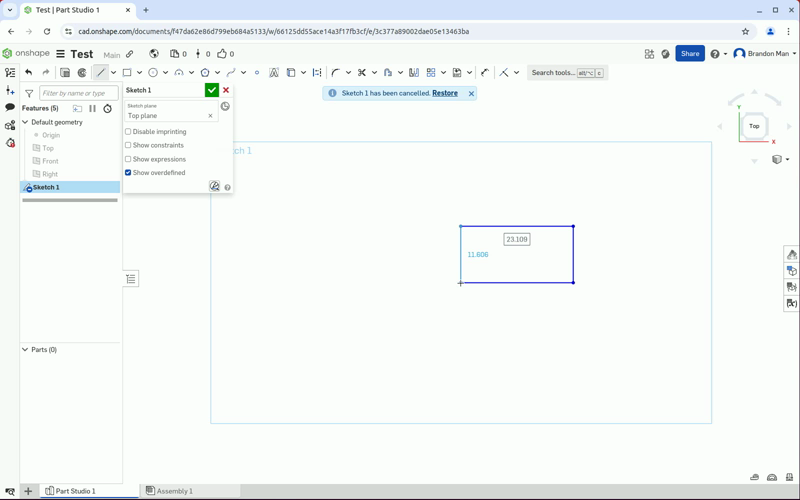
key(esc)
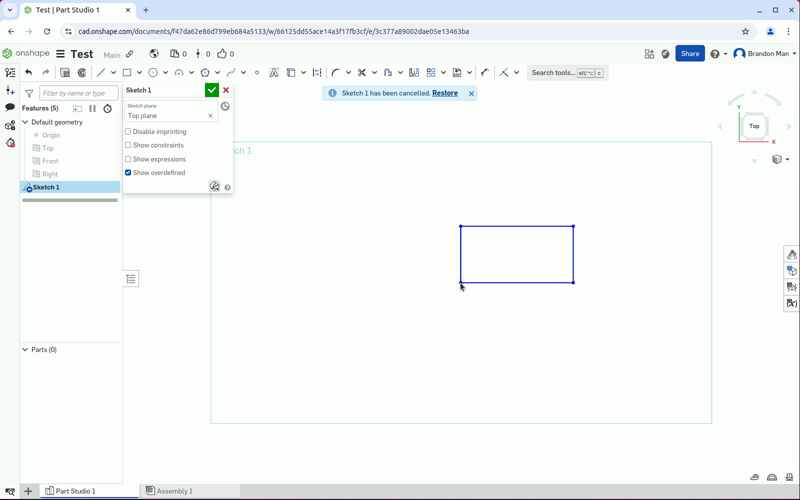
mouse_move(542, 277)
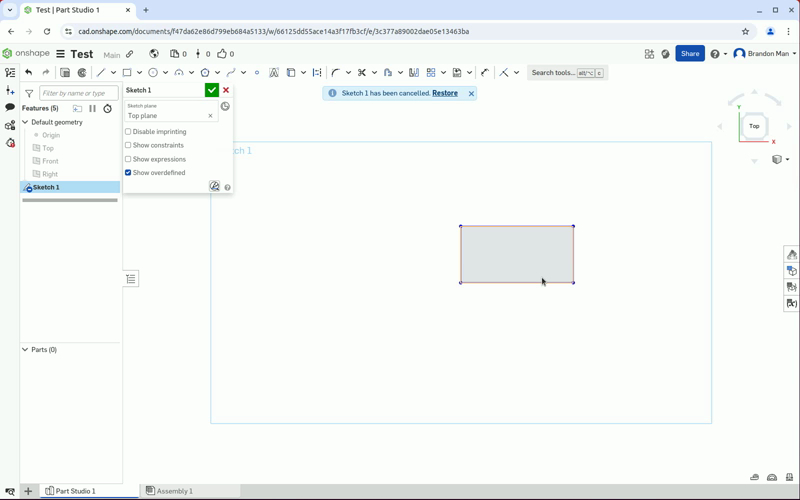
click(542, 277)
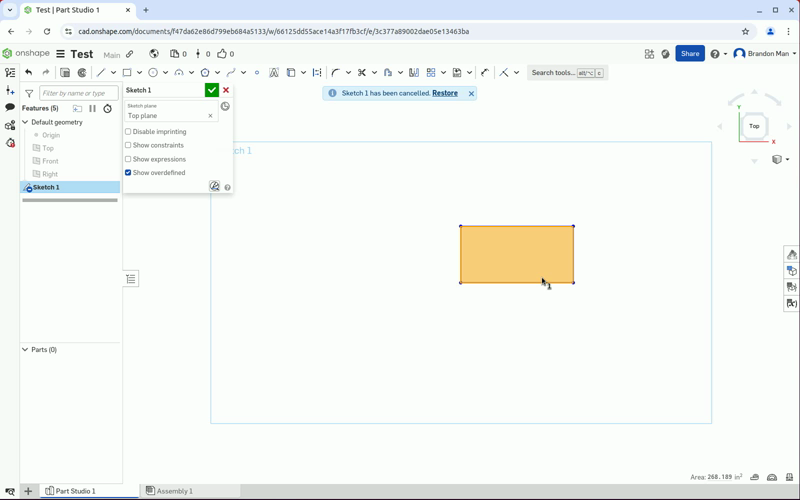
mouse_move(73, 352)
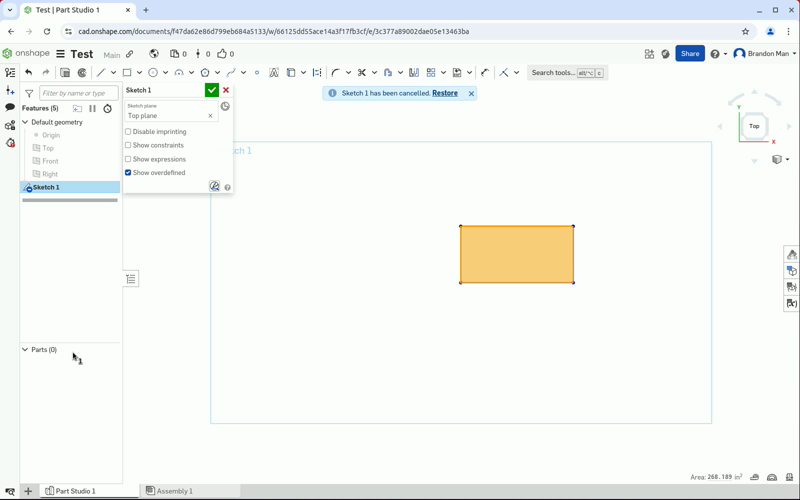
key(shift+y)
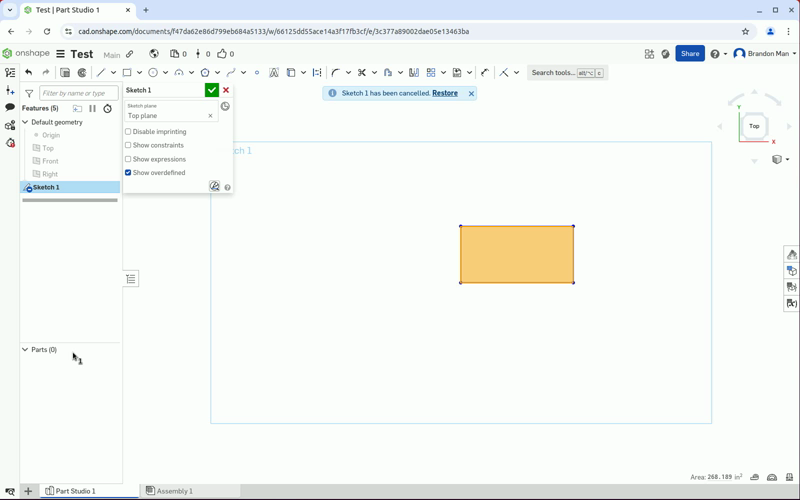
key(shift+e)
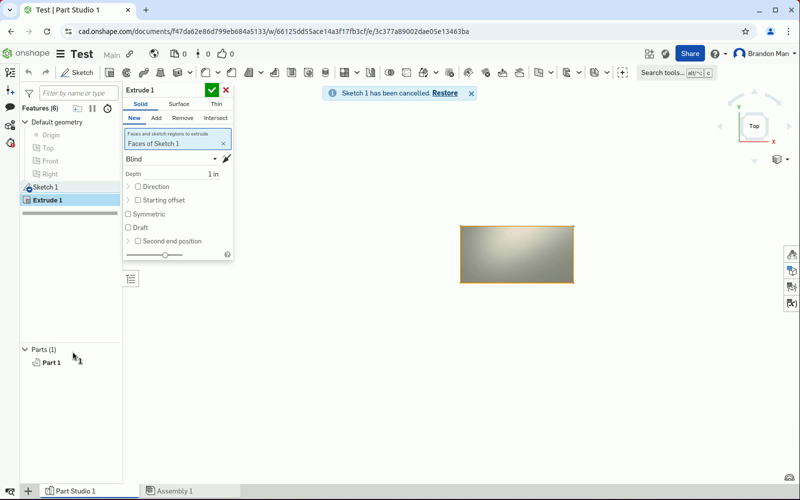
mouse_move(143, 106)
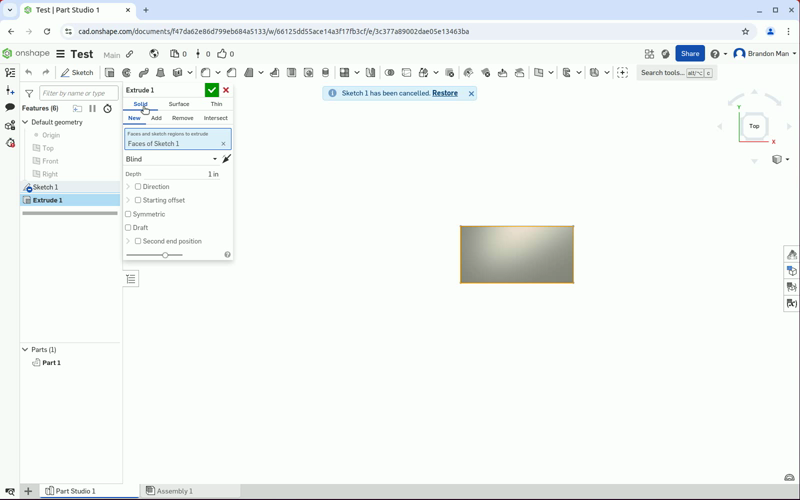
click(143, 106)
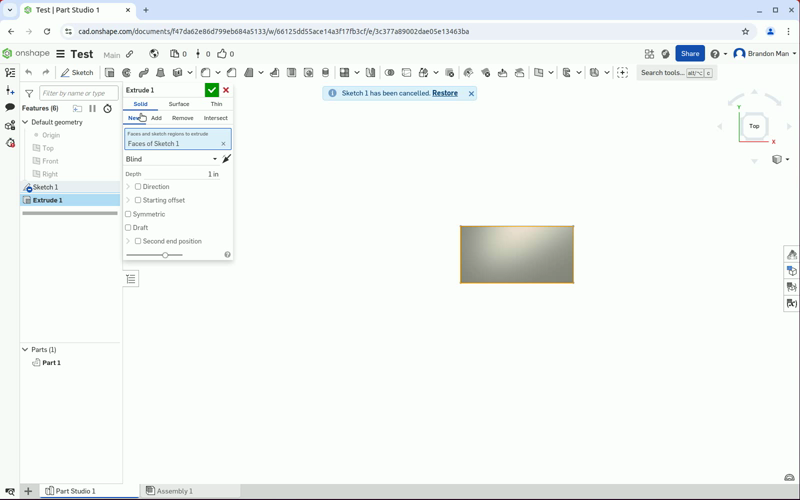
mouse_move(137, 120)
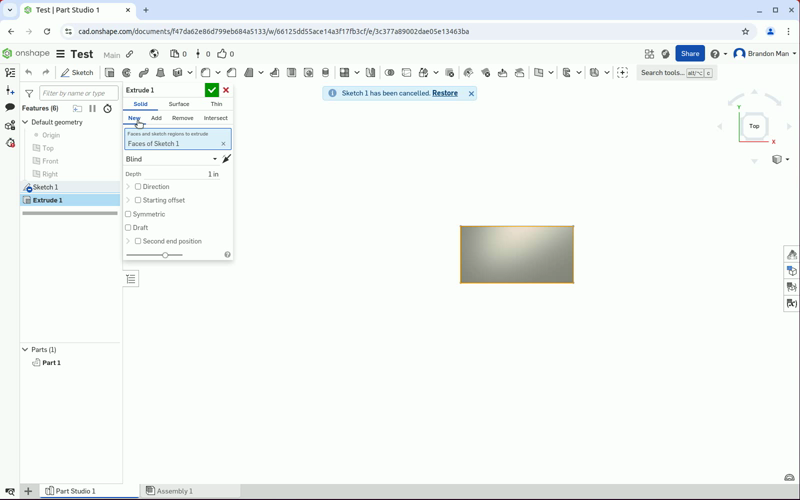
click(137, 120)
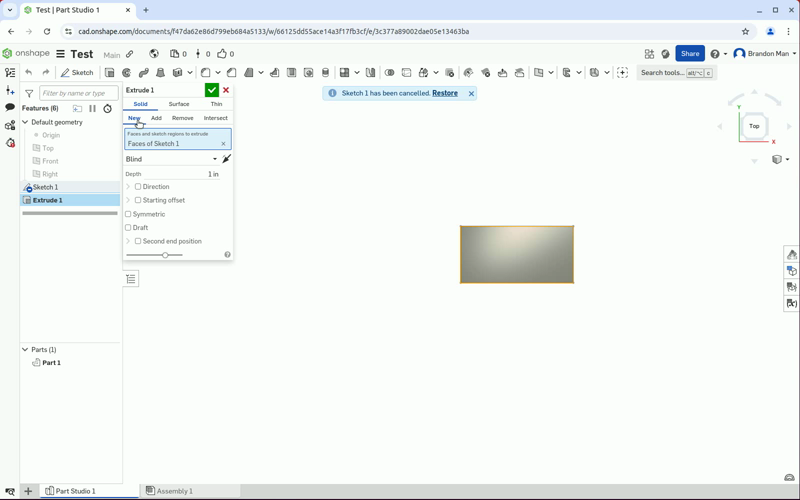
key(tab, 4)
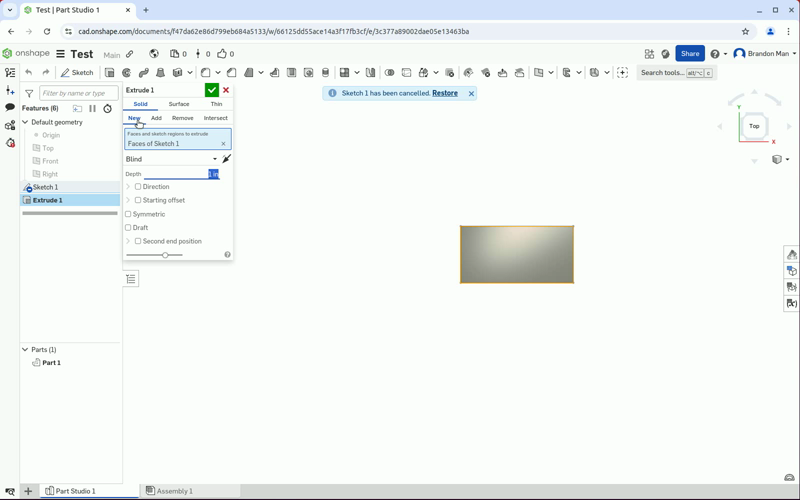
text(7.703)
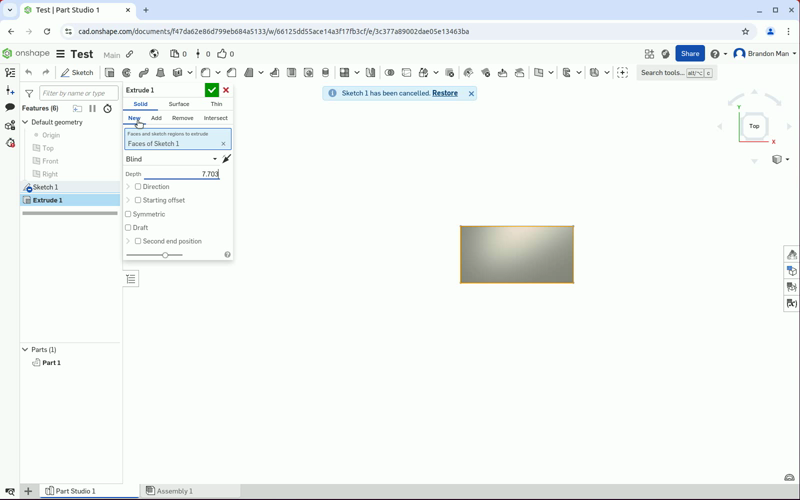
key(enter)
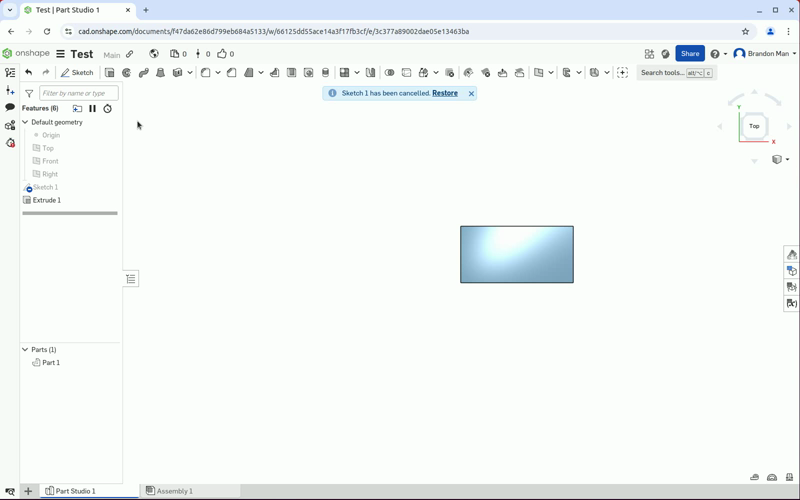
key(shift+h)
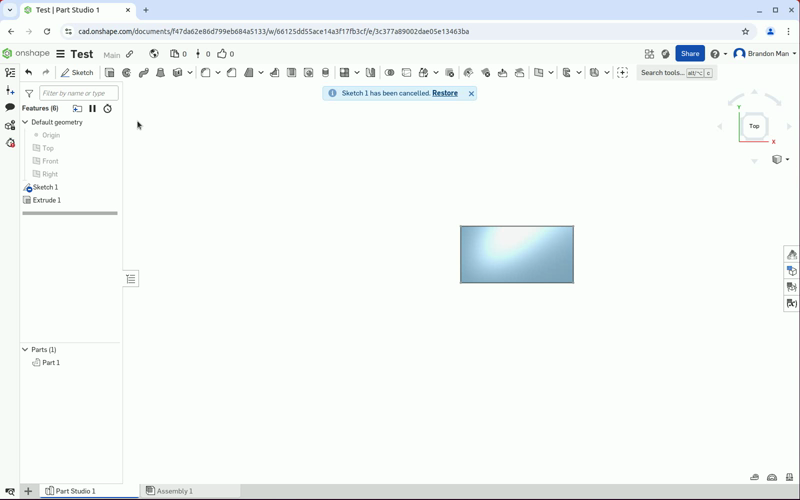
key(shift+h)
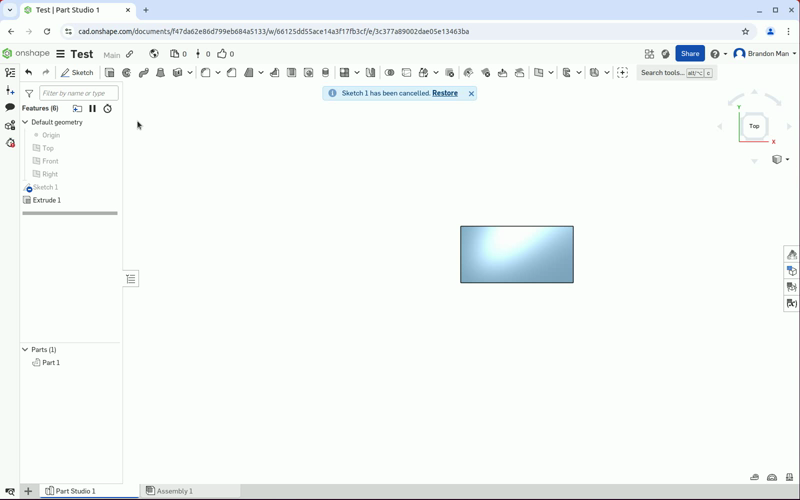
mouse_move(73, 189)
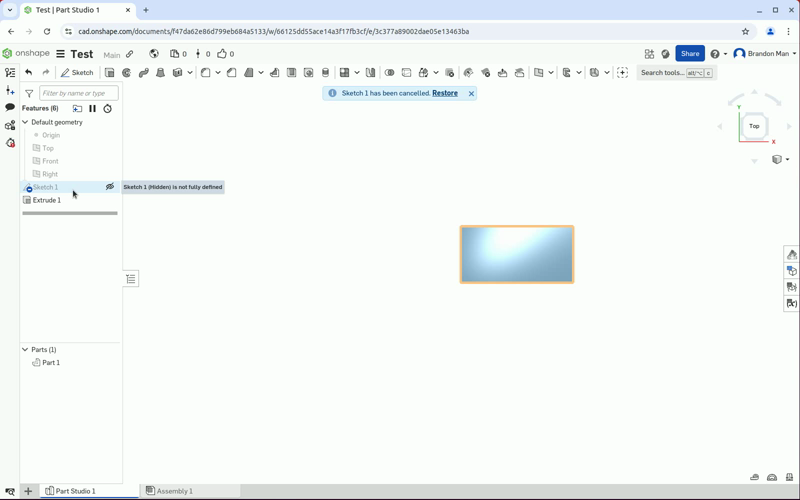
click(73, 189)
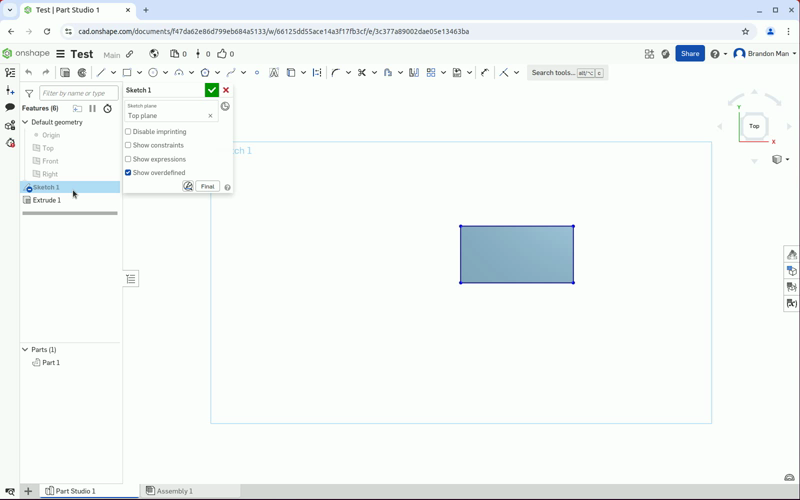
mouse_move(229, 92)
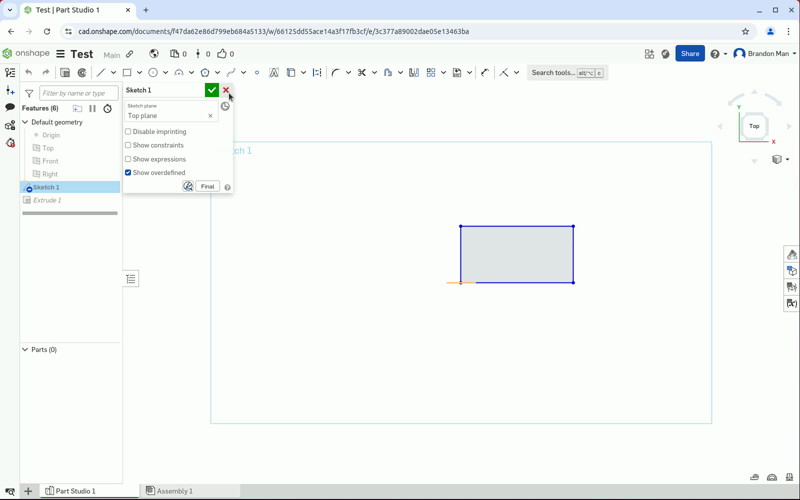
click(229, 92)
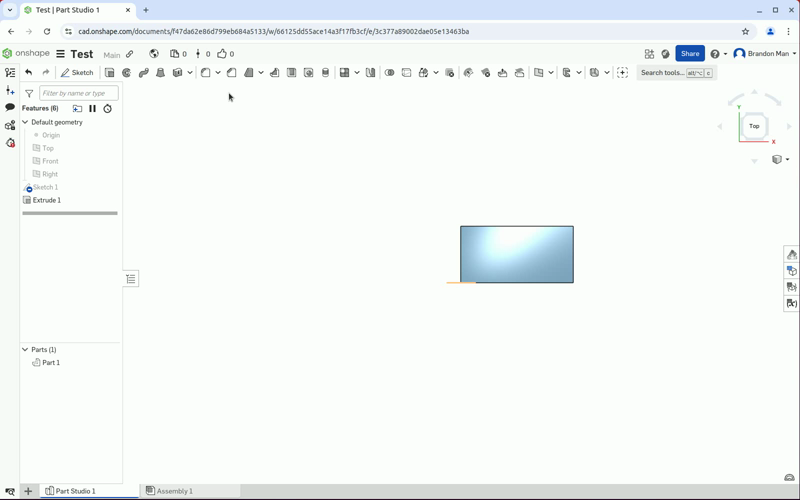
mouse_move(73, 352)
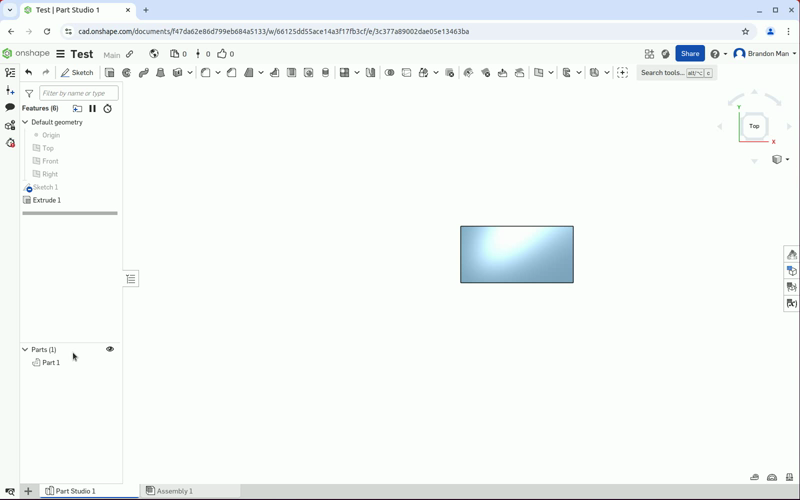
key(y)
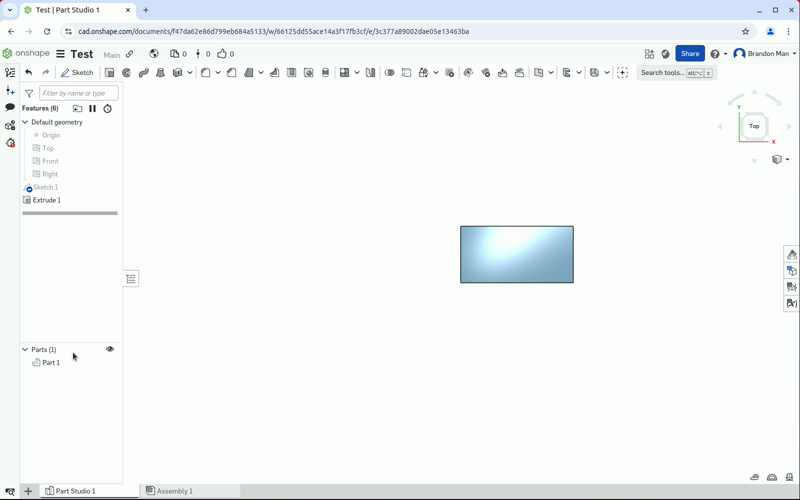
key(shift+p)
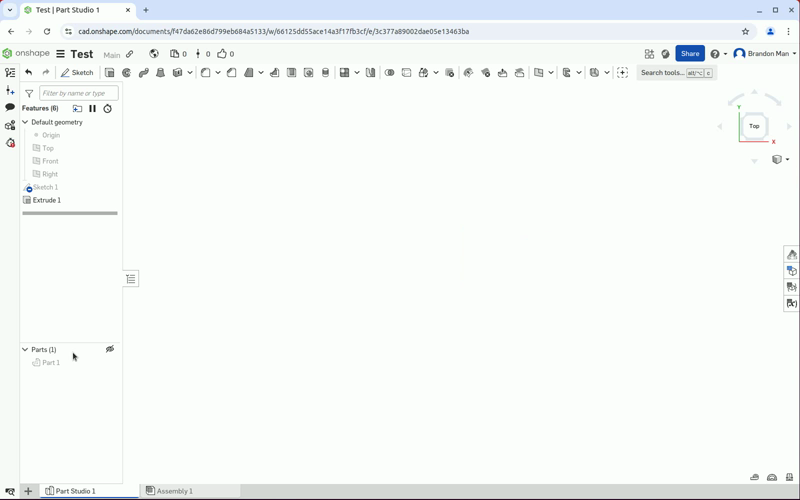
key(space)
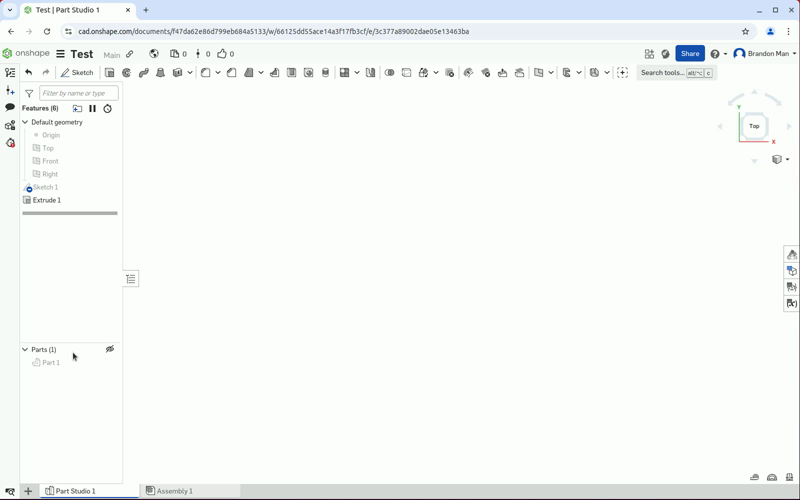
key_down(shift)
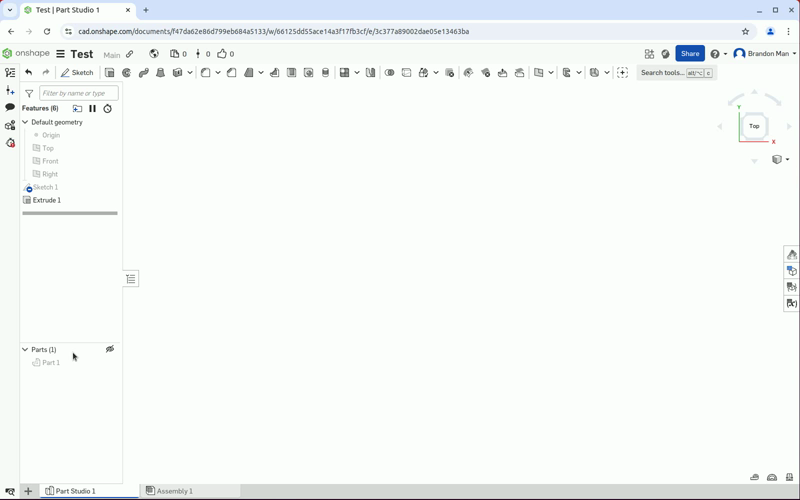
key(up)
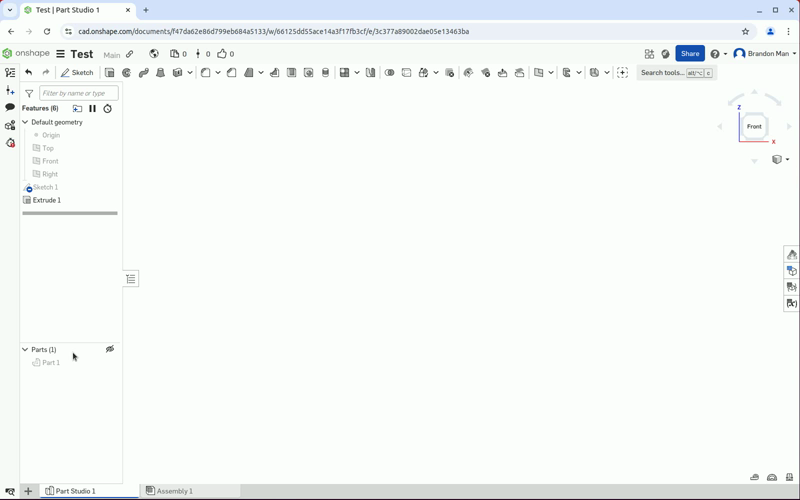
key_up(shift)
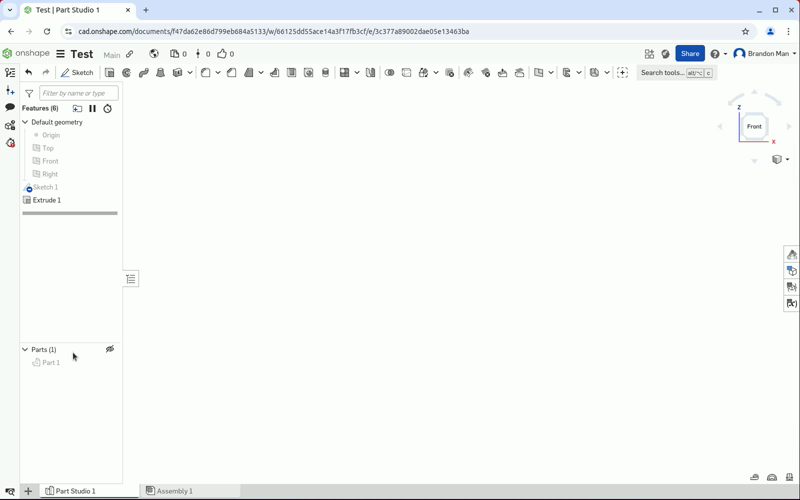
mouse_move(73, 352)
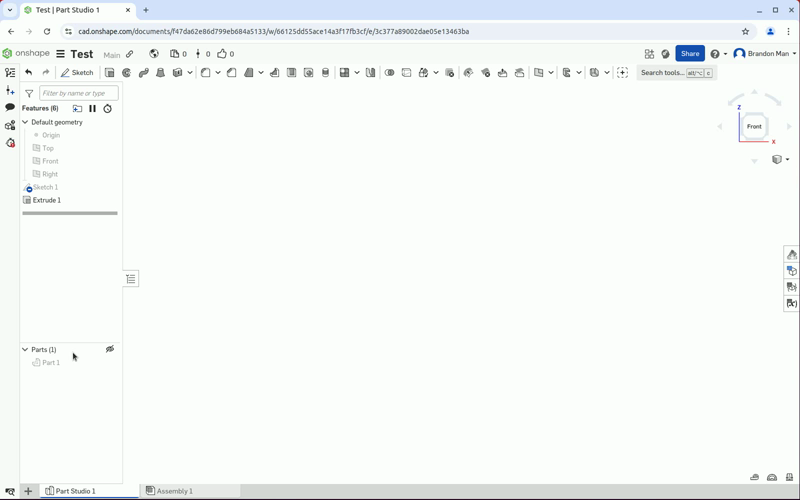
key(shift+y)
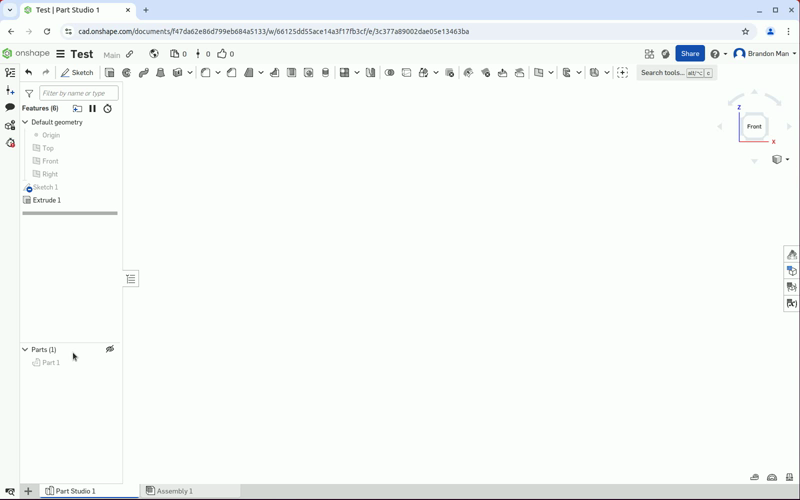
key(shift+s)
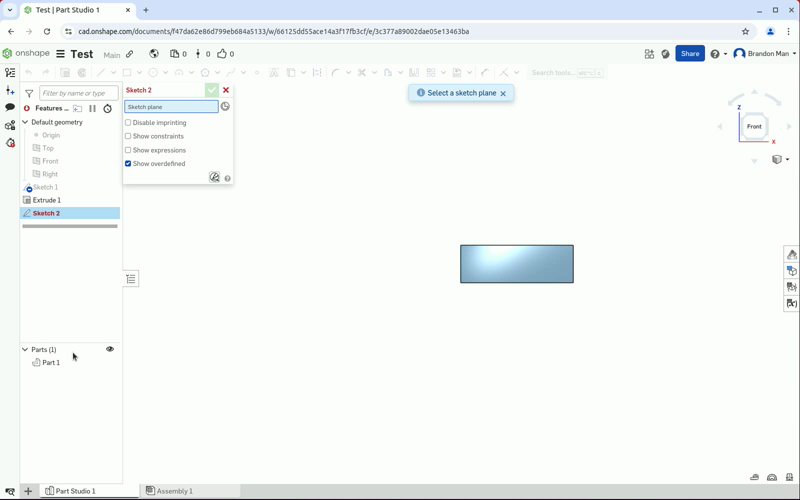
mouse_move(73, 163)
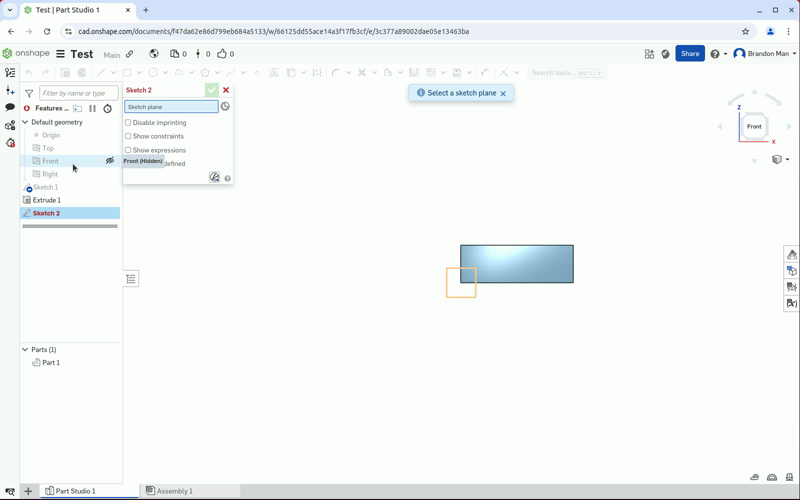
click(73, 163)
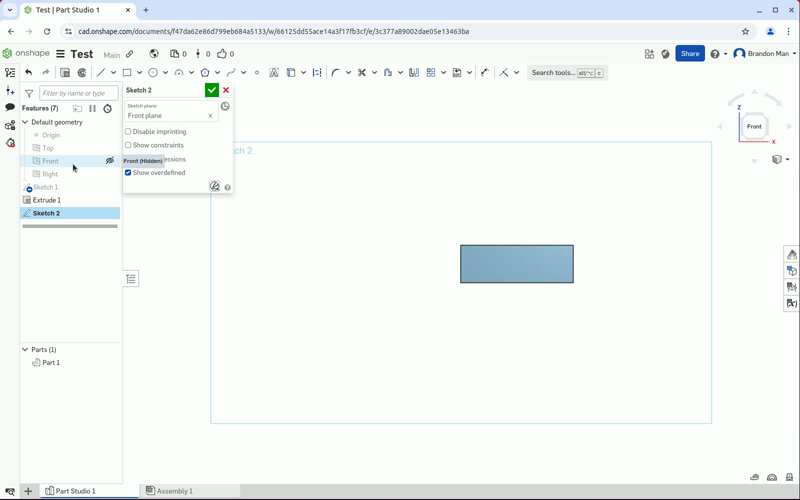
mouse_move(73, 352)
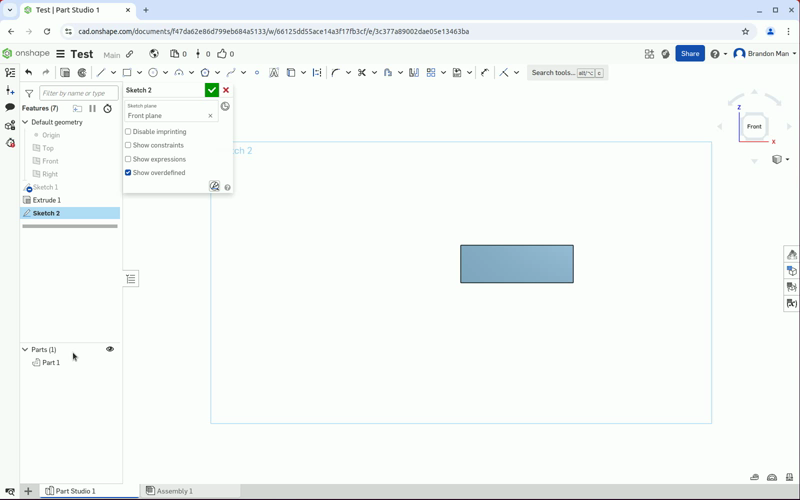
key(y)
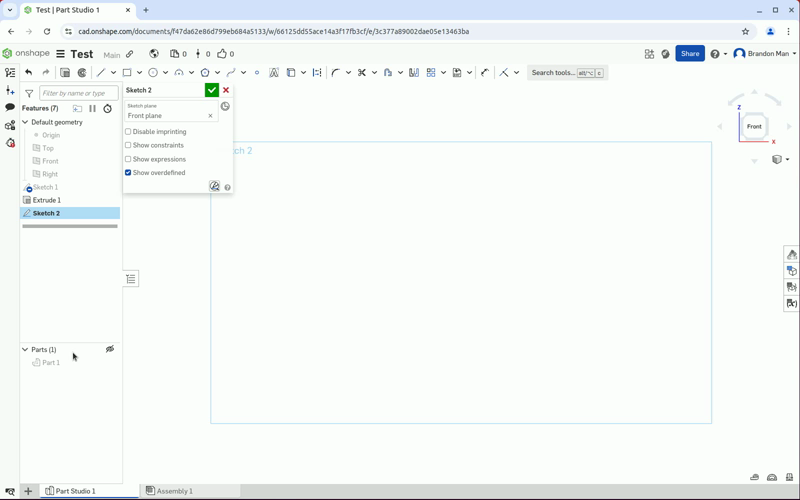
key(l)
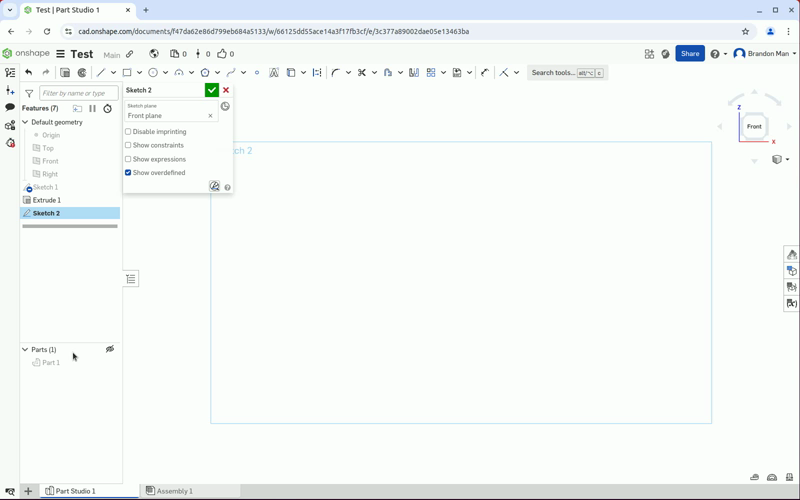
key_down(shift)
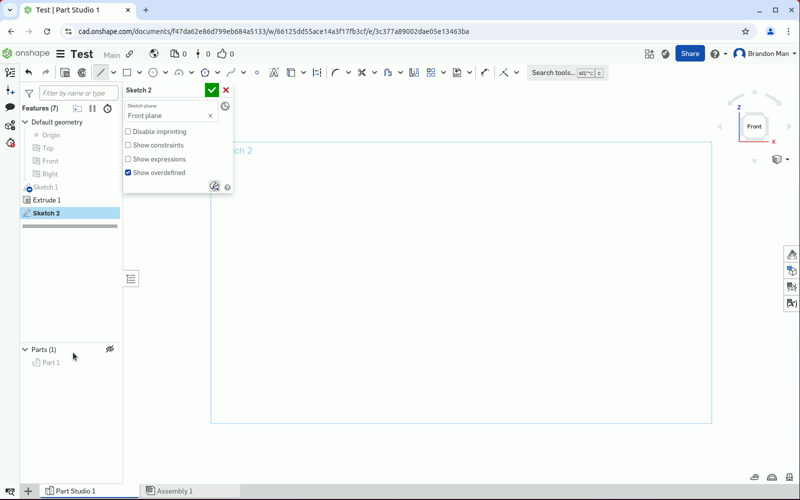
mouse_move(535, 264)
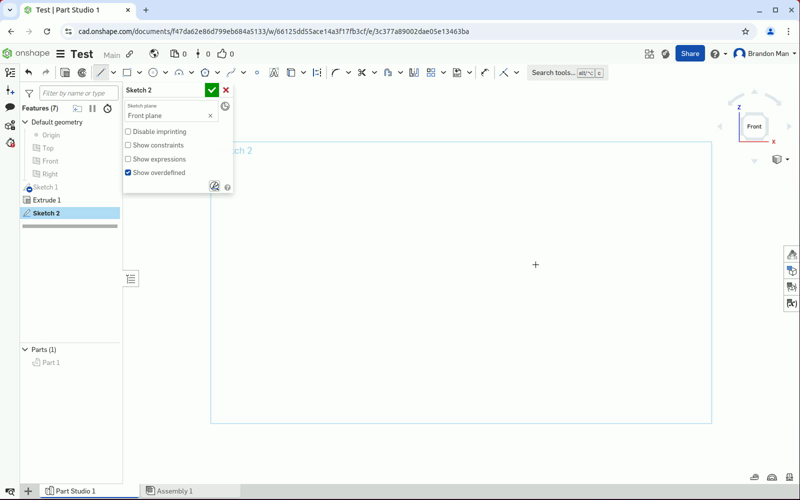
click(535, 264)
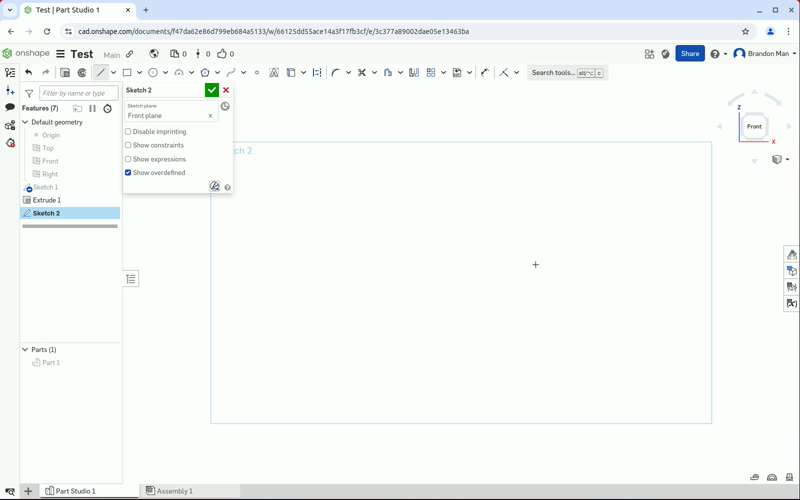
key_up(shift)
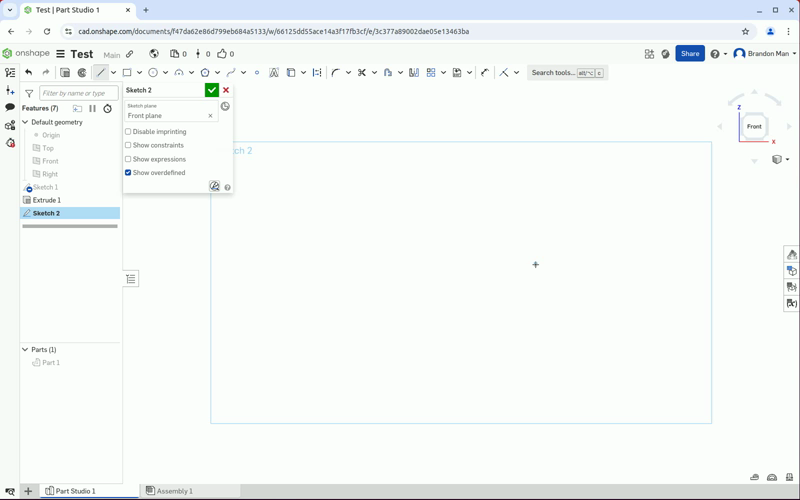
key_down(shift)
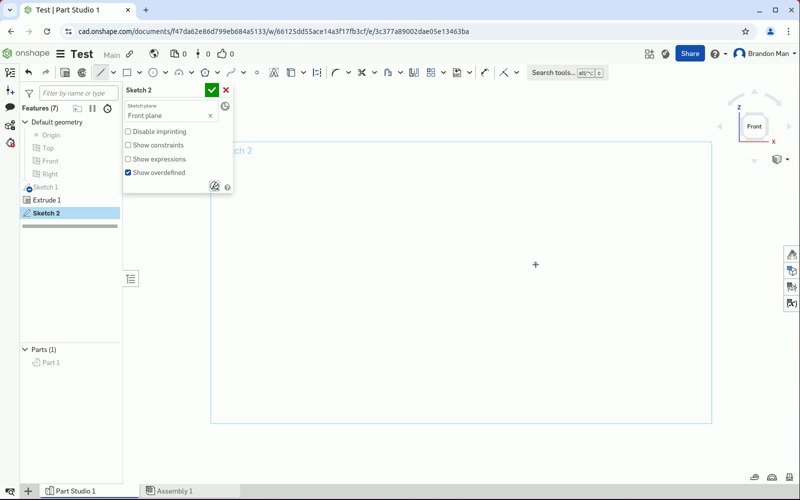
mouse_move(565, 264)
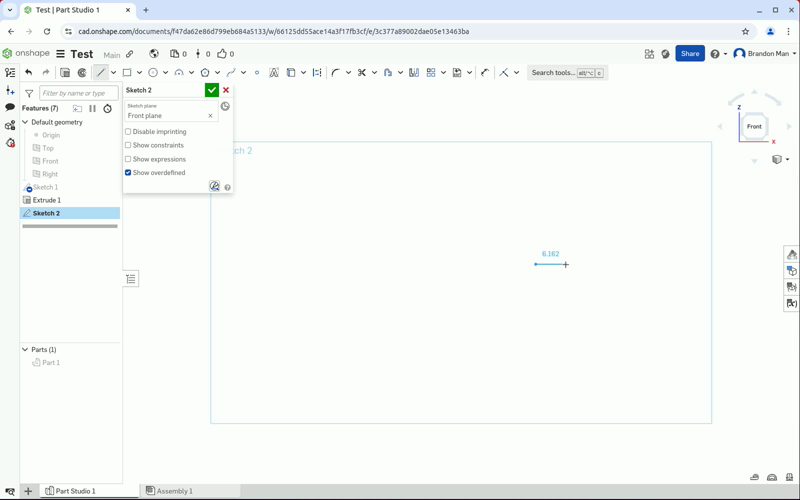
mouse_move(574, 264)
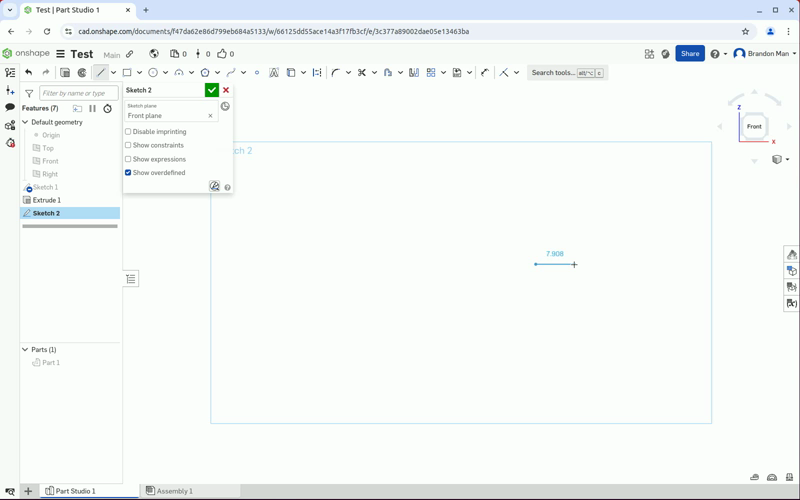
click(574, 264)
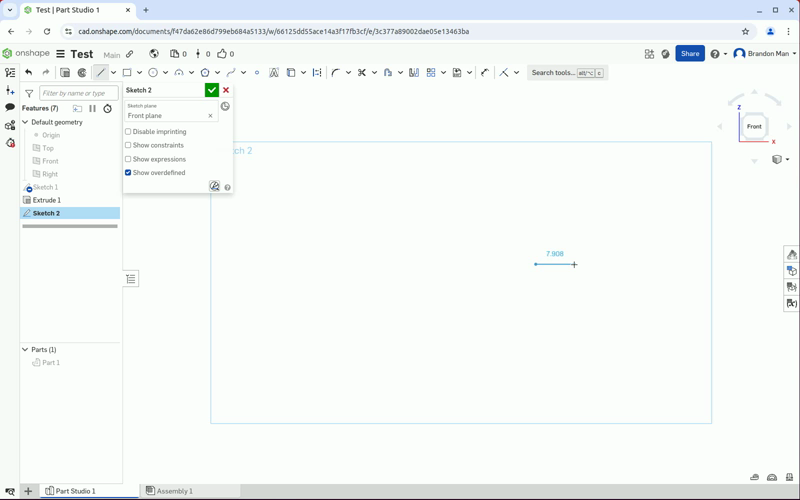
key_up(shift)
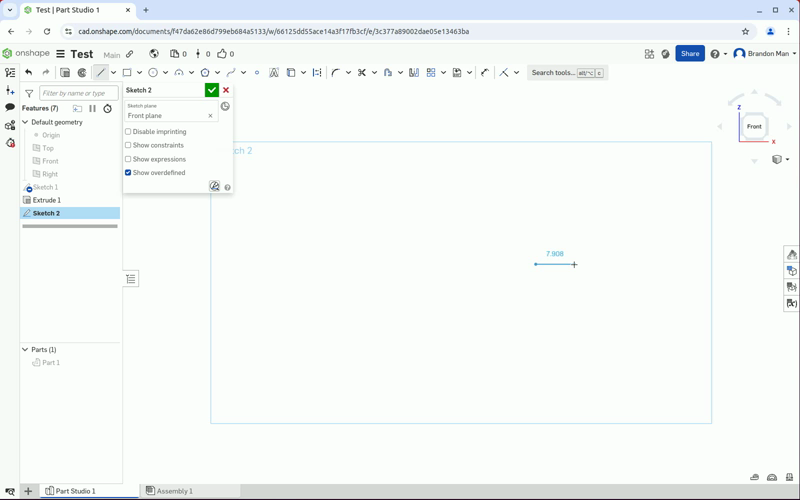
key_down(shift)
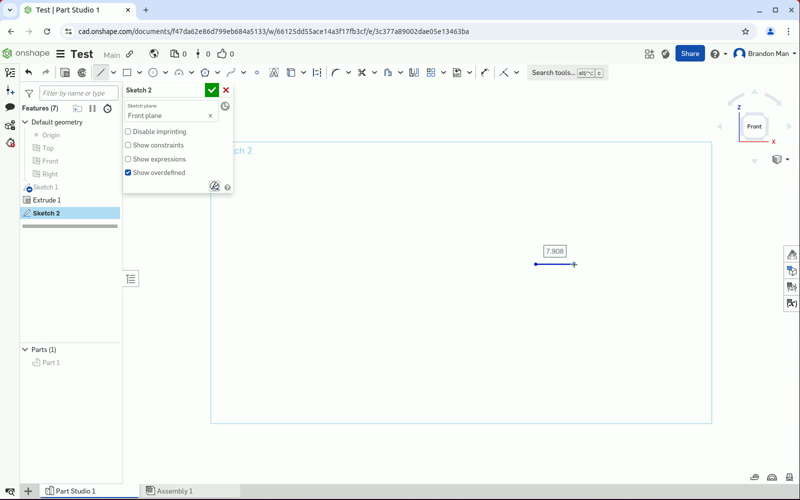
mouse_move(589, 264)
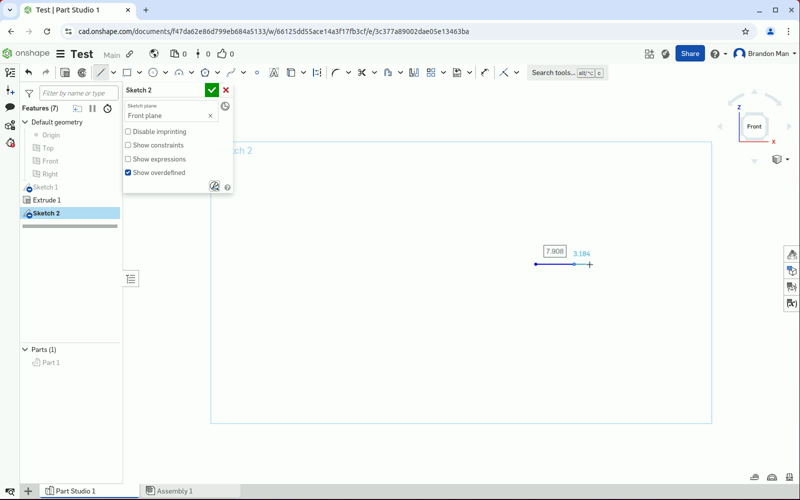
mouse_move(574, 244)
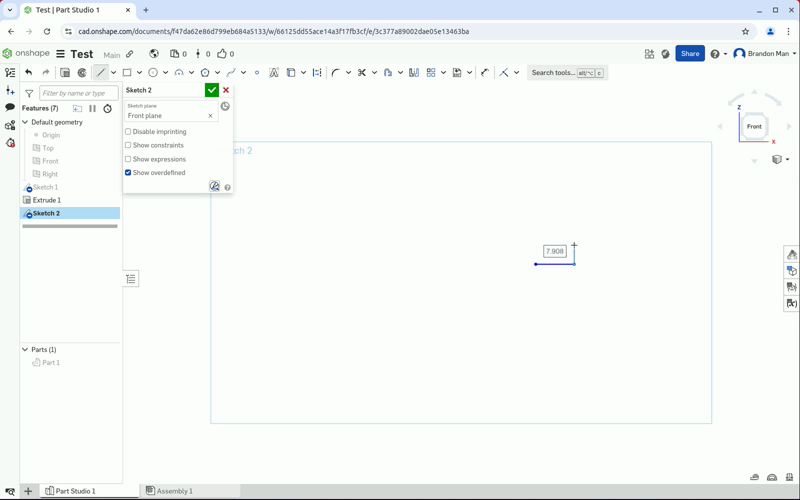
click(574, 244)
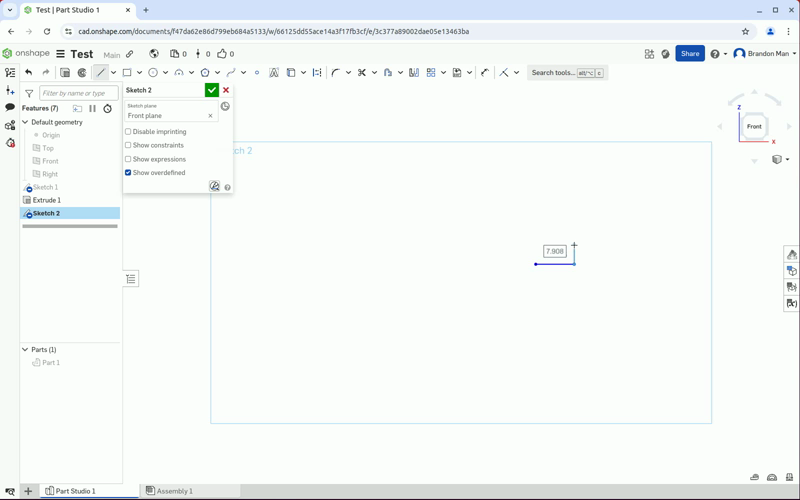
key_up(shift)
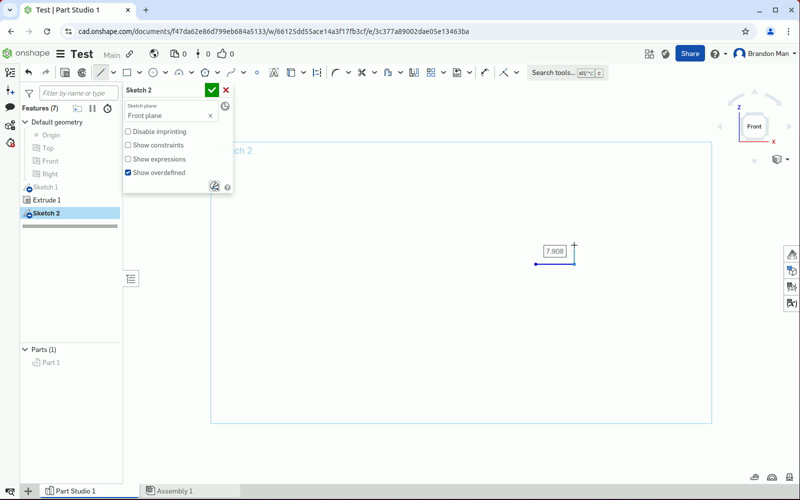
key_down(shift)
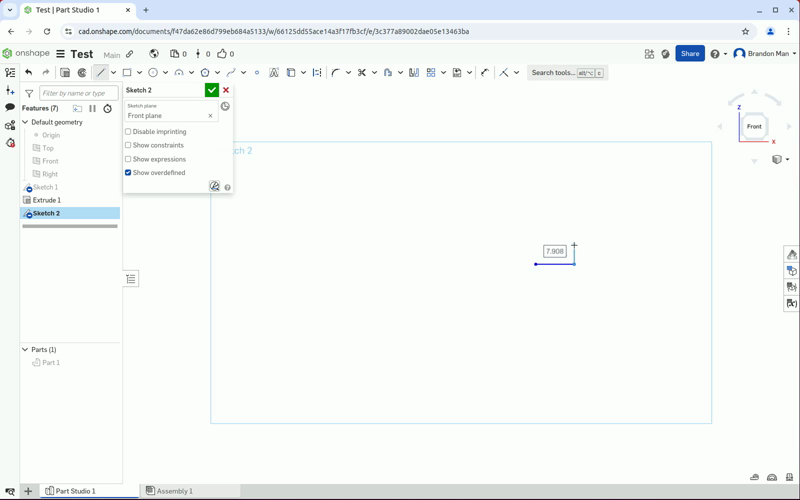
mouse_move(589, 244)
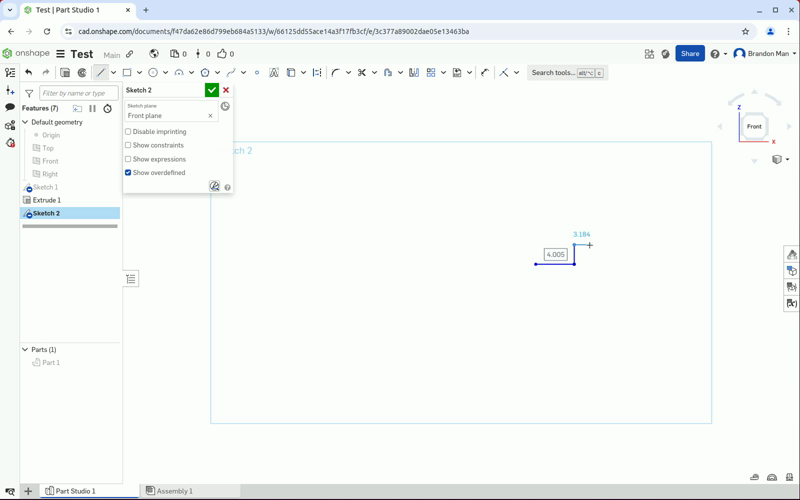
mouse_move(535, 244)
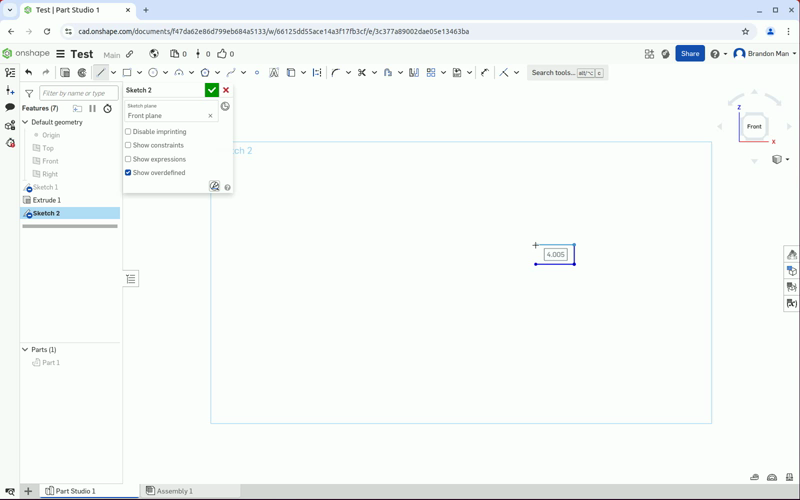
click(535, 244)
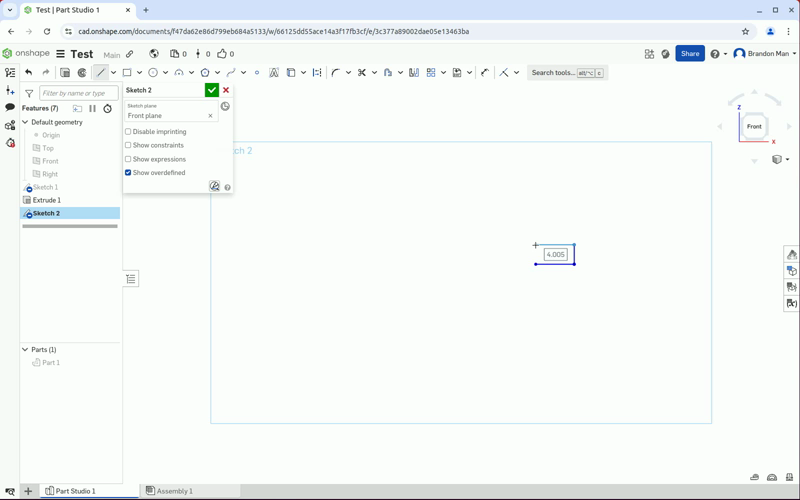
key_up(shift)
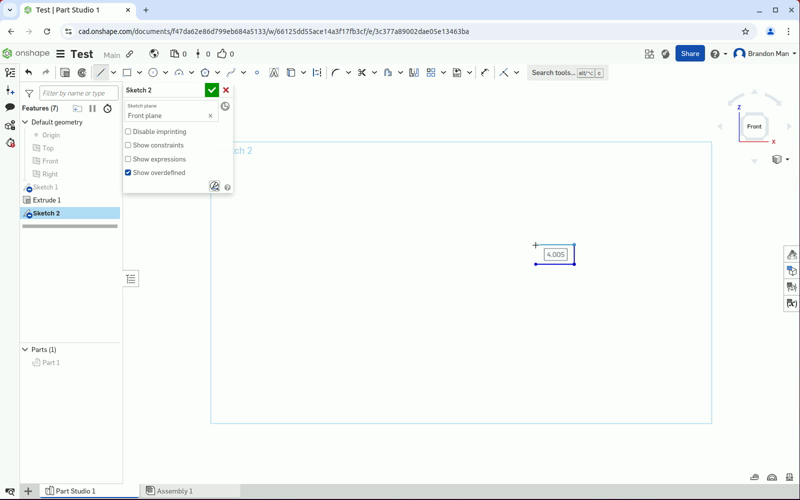
mouse_move(565, 244)
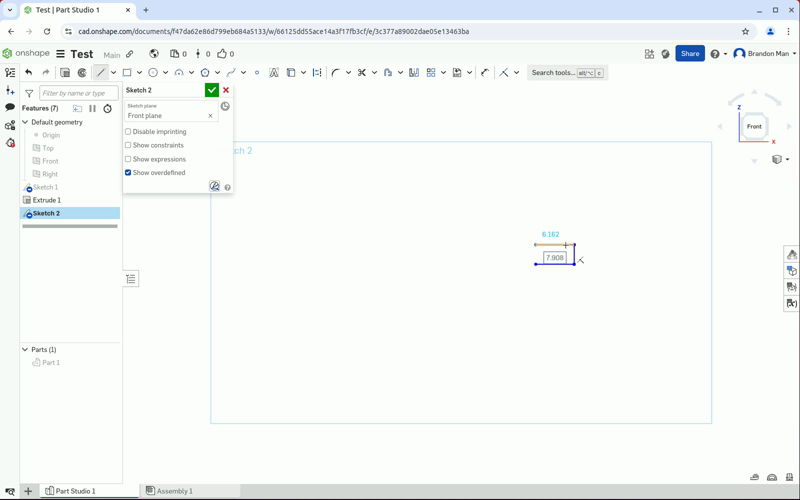
key_down(shift)
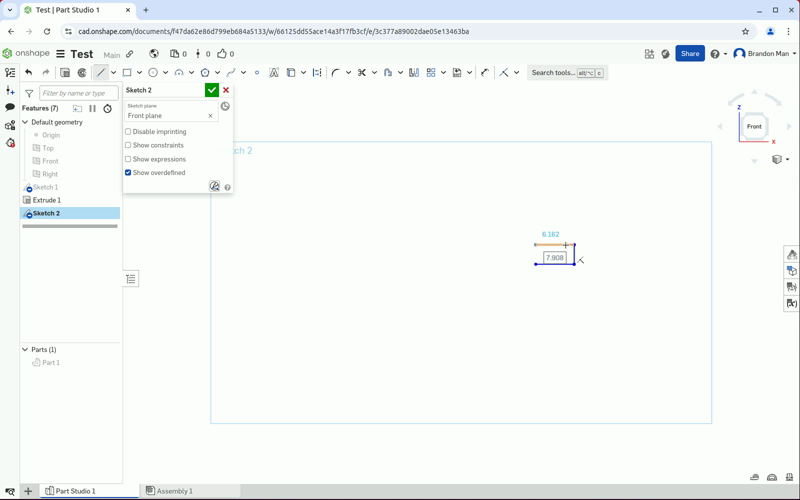
mouse_move(535, 264)
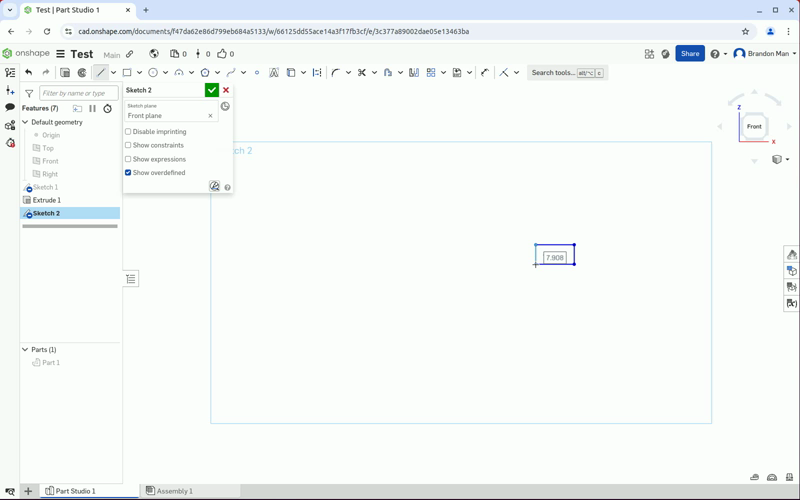
key_up(shift)
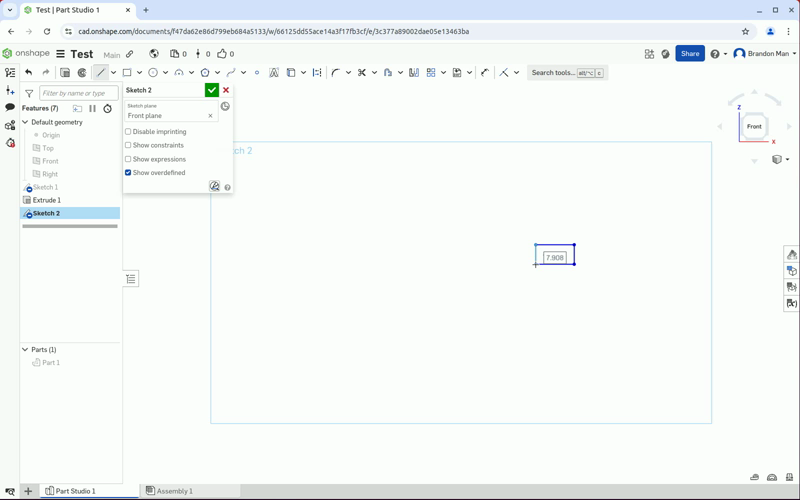
click(535, 264)
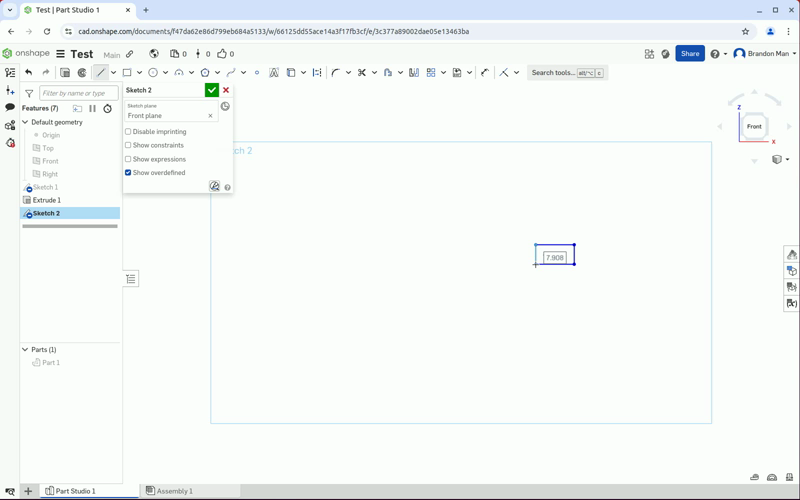
key(esc)
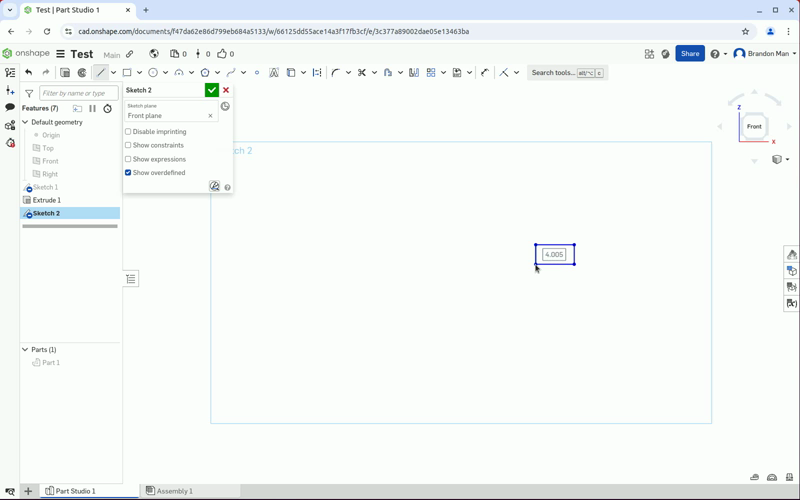
mouse_move(547, 255)
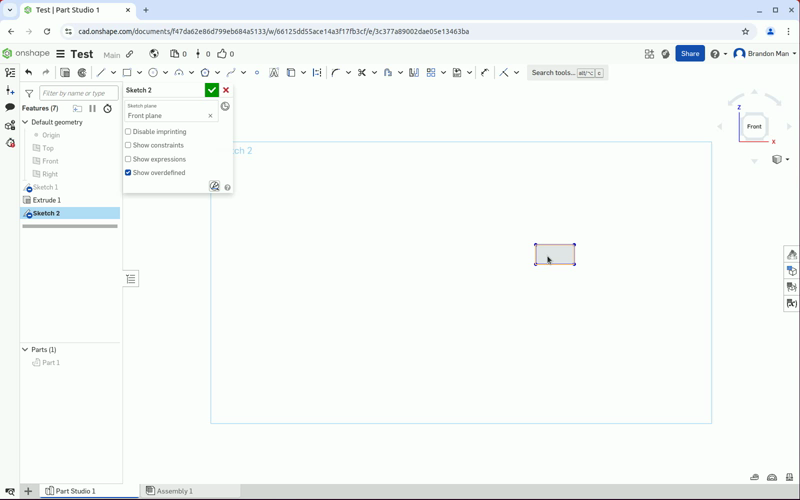
scroll(6)
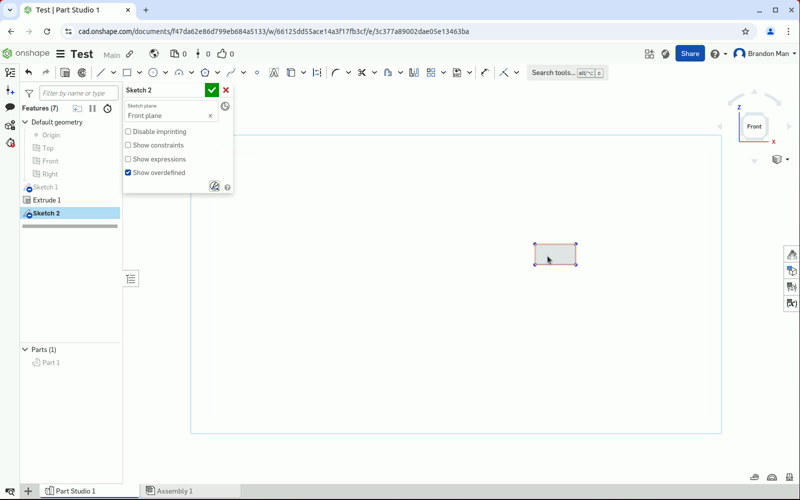
scroll(6)
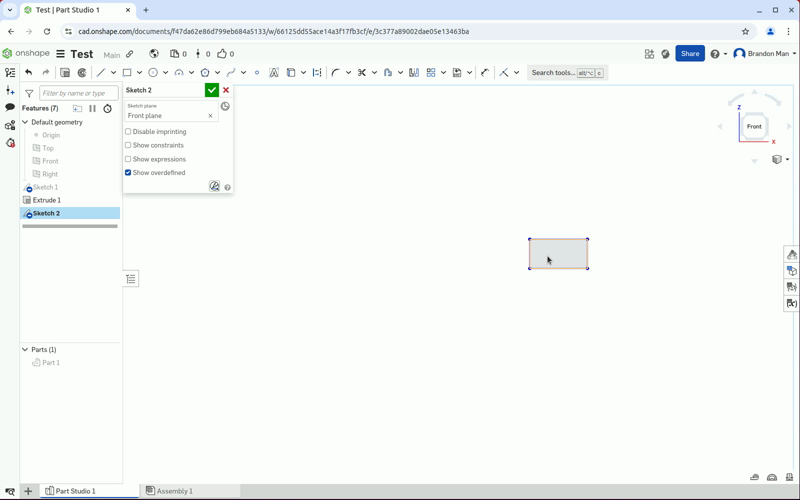
scroll(6)
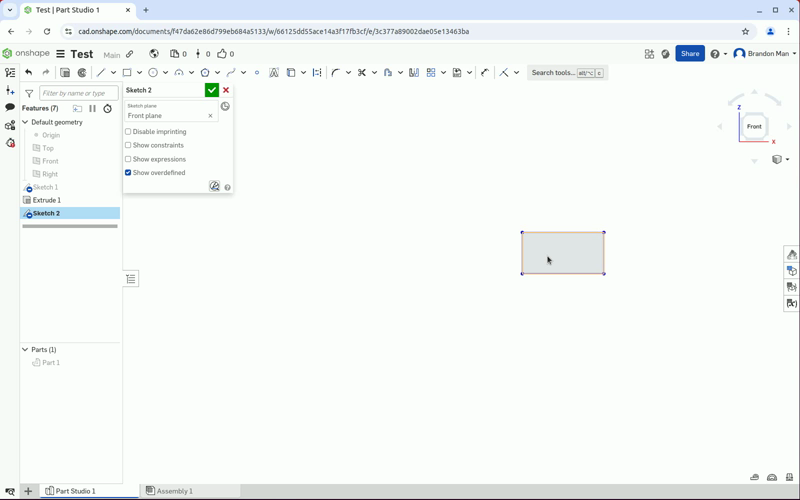
scroll(6)
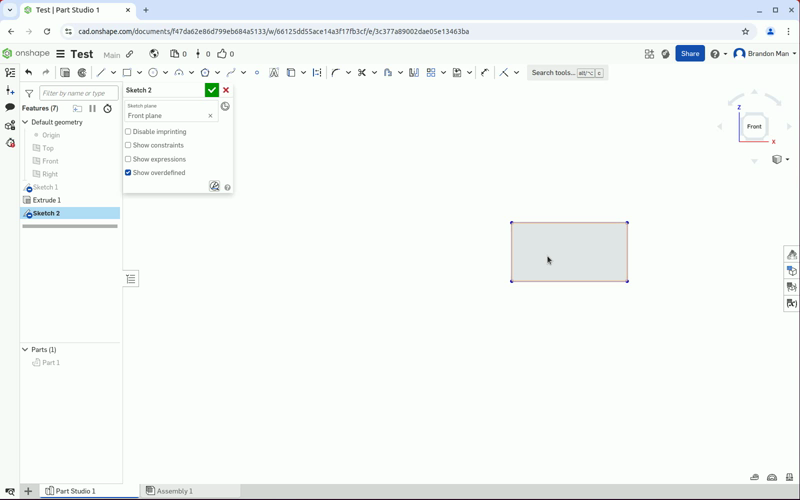
scroll(6)
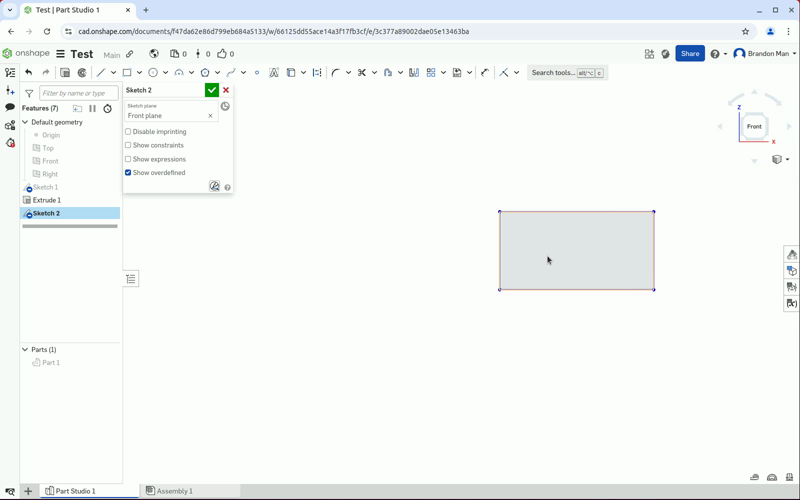
scroll(6)
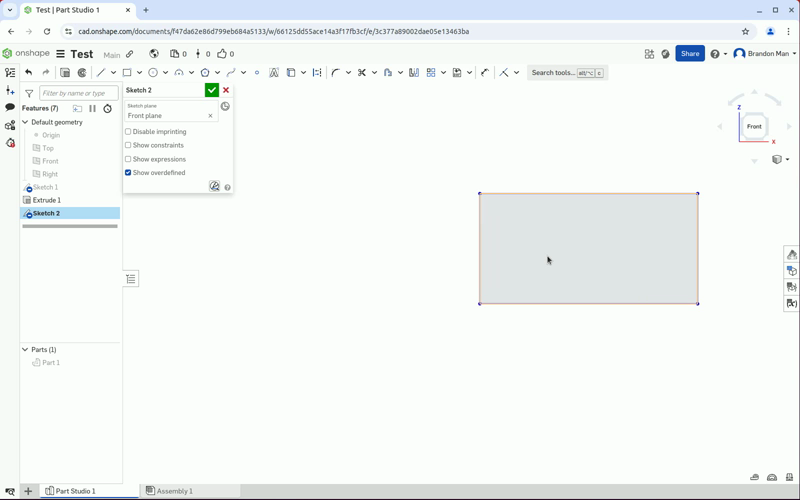
scroll(6)
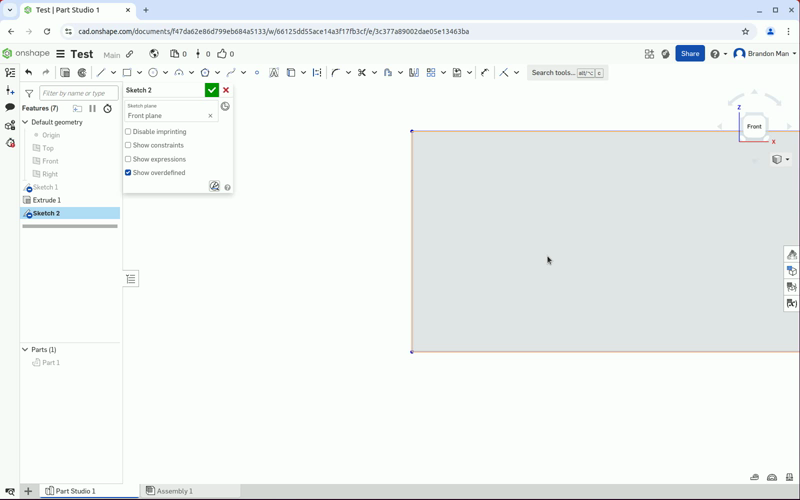
click(547, 255)
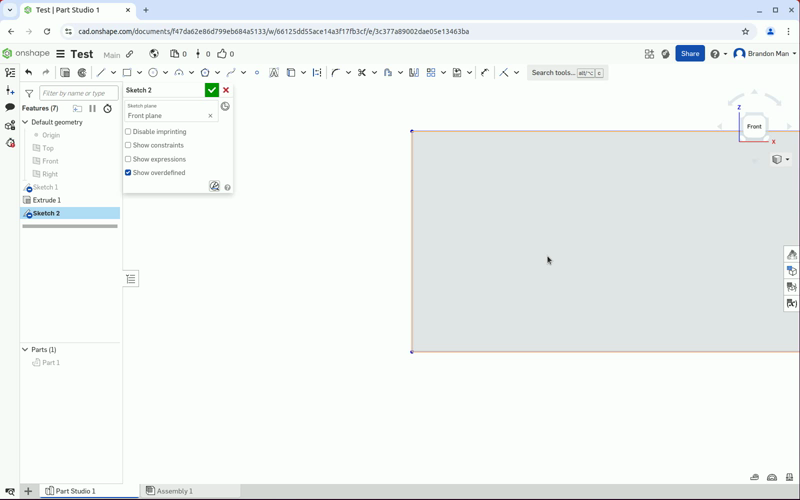
scroll(-6)
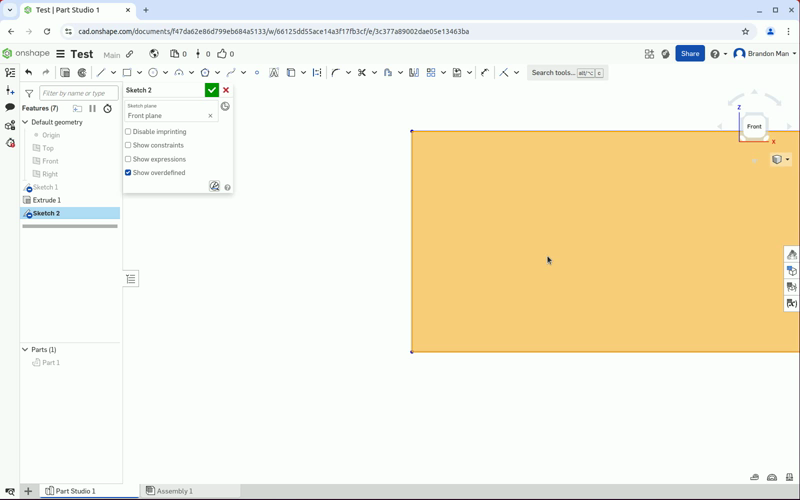
scroll(-6)
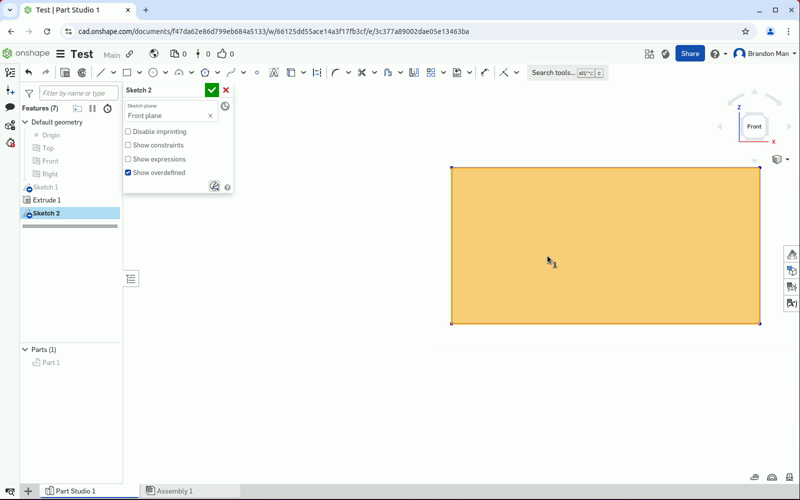
scroll(-6)
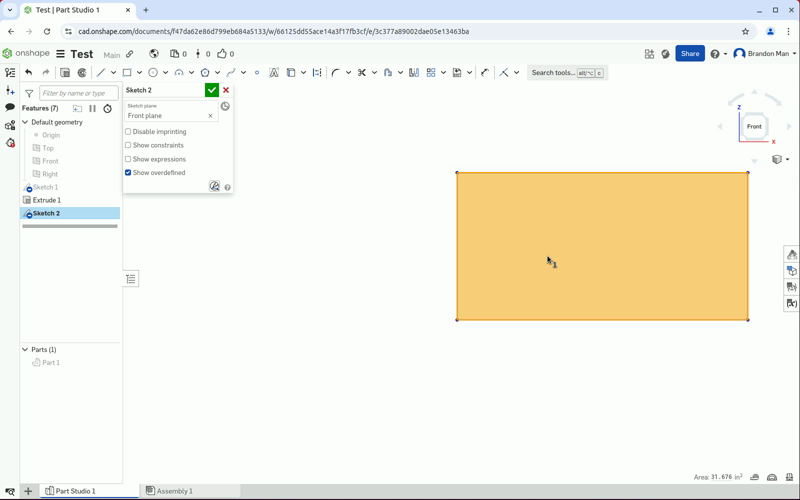
scroll(-6)
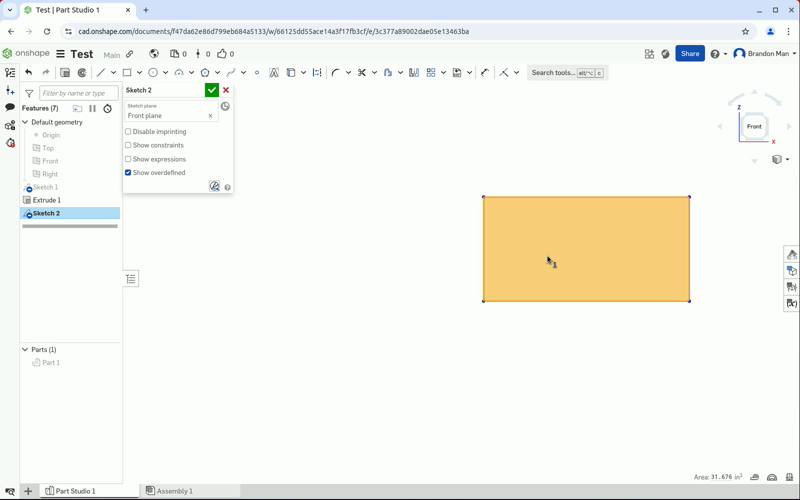
scroll(-6)
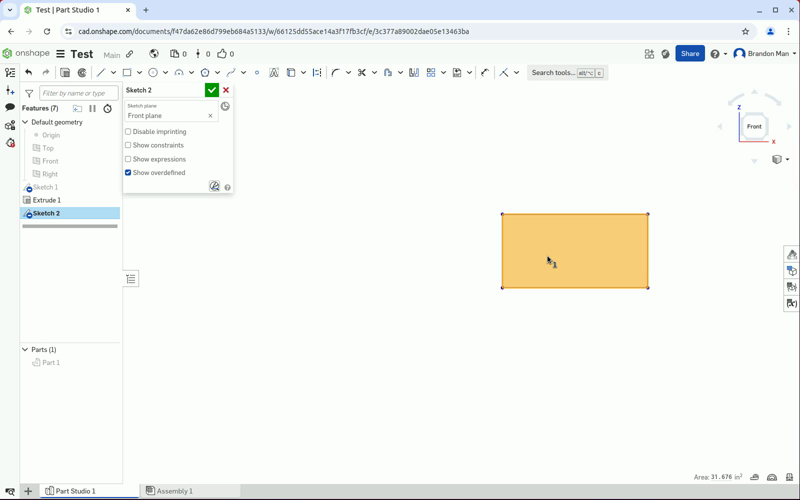
scroll(-6)
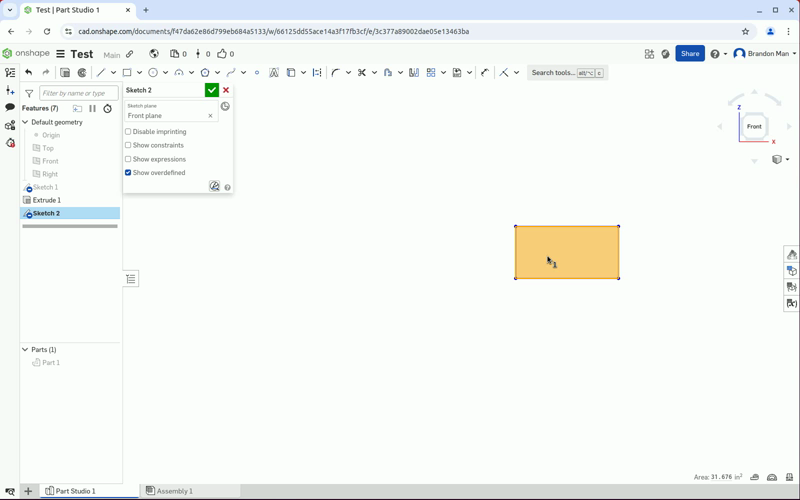
scroll(-6)
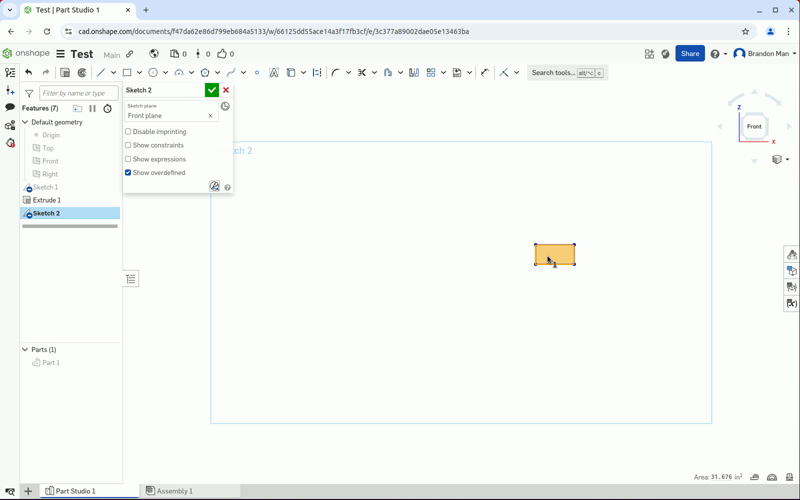
mouse_move(73, 352)
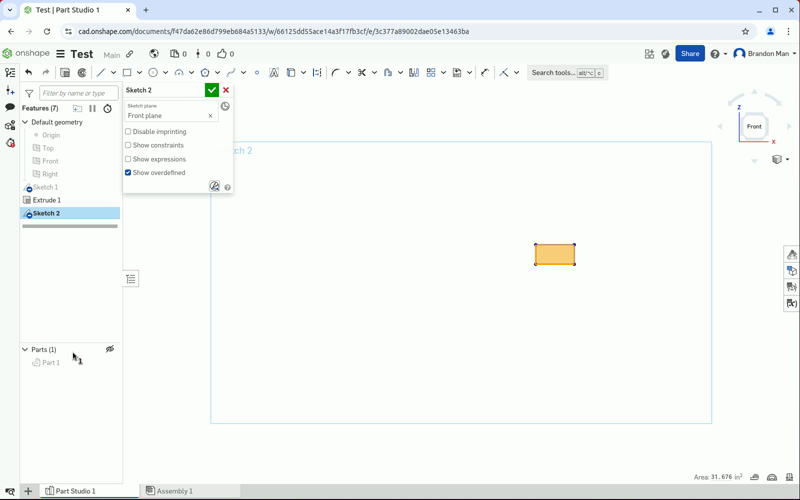
key(shift+y)
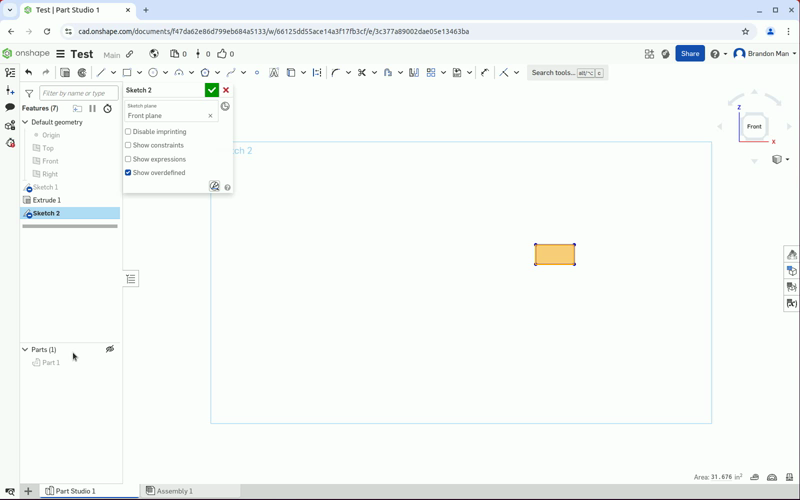
key(shift+e)
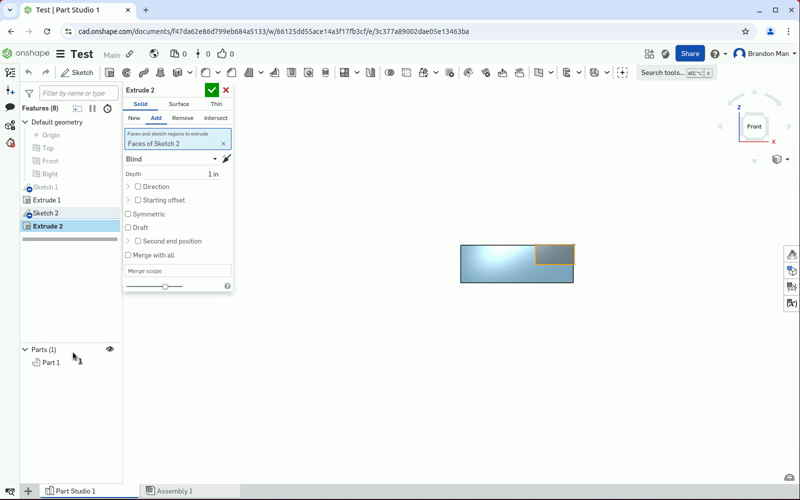
mouse_move(143, 106)
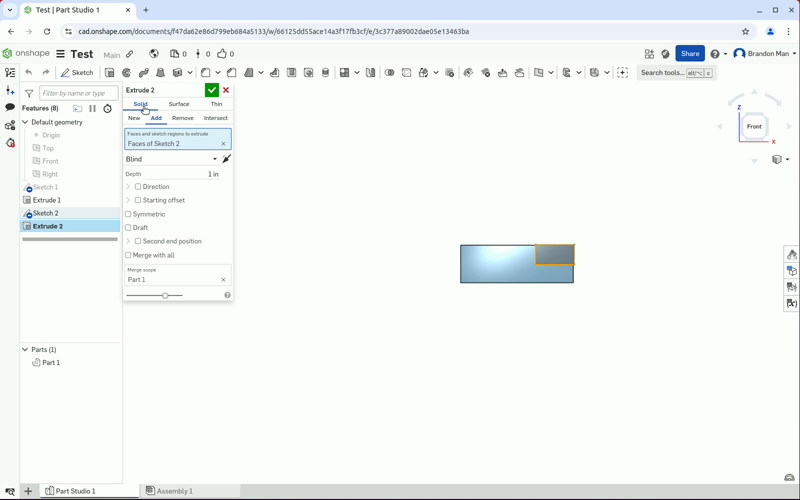
click(143, 106)
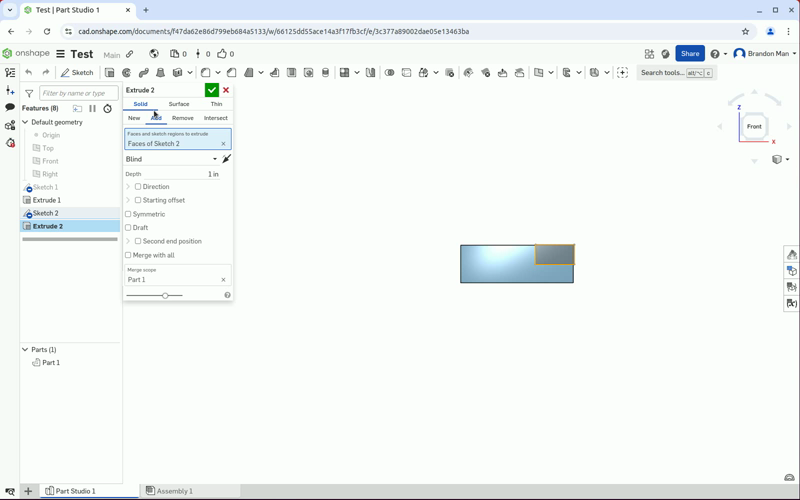
mouse_move(186, 120)
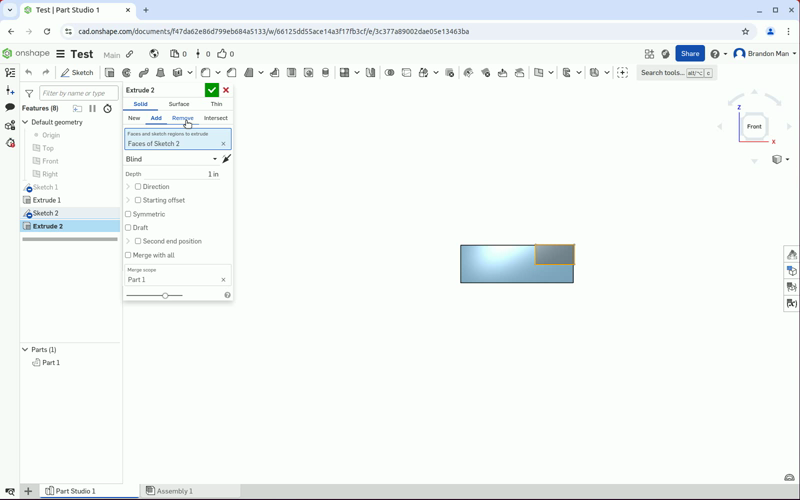
click(186, 120)
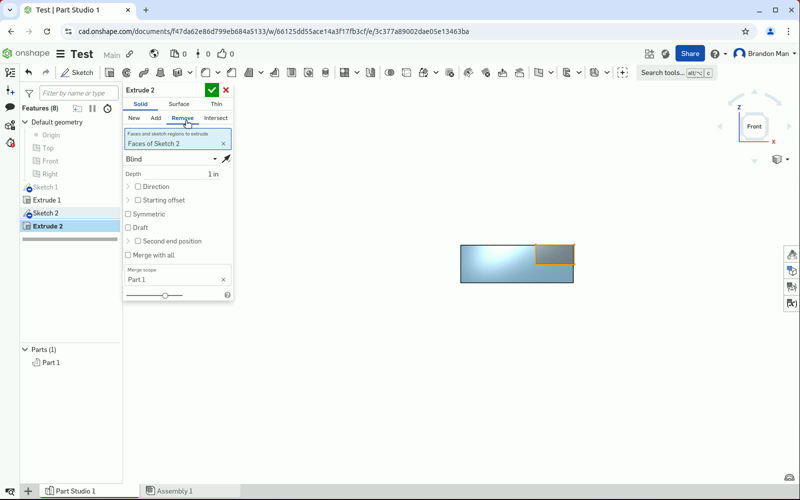
key(tab, 4)
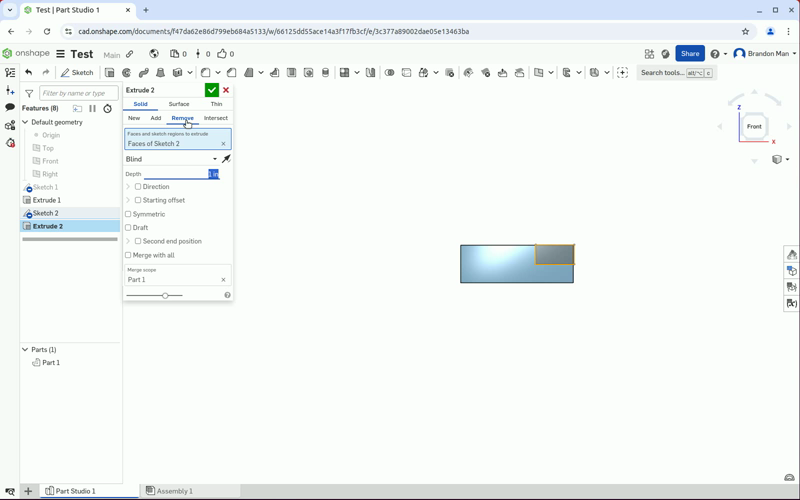
text(3.851)
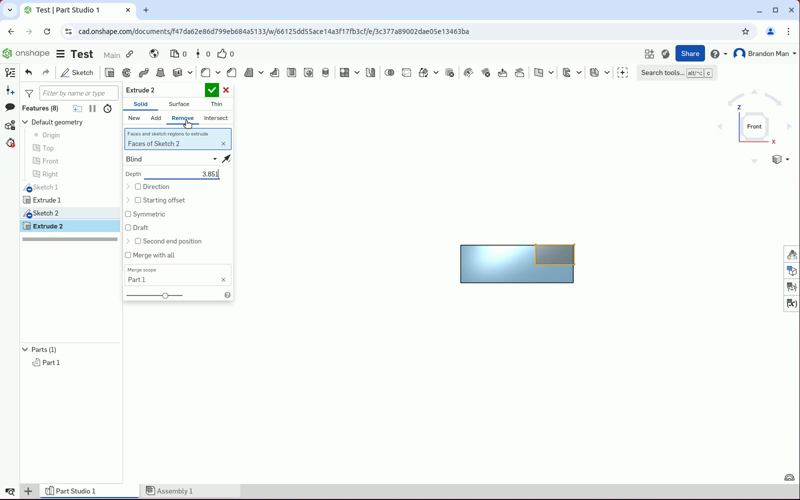
key(tab, 6)
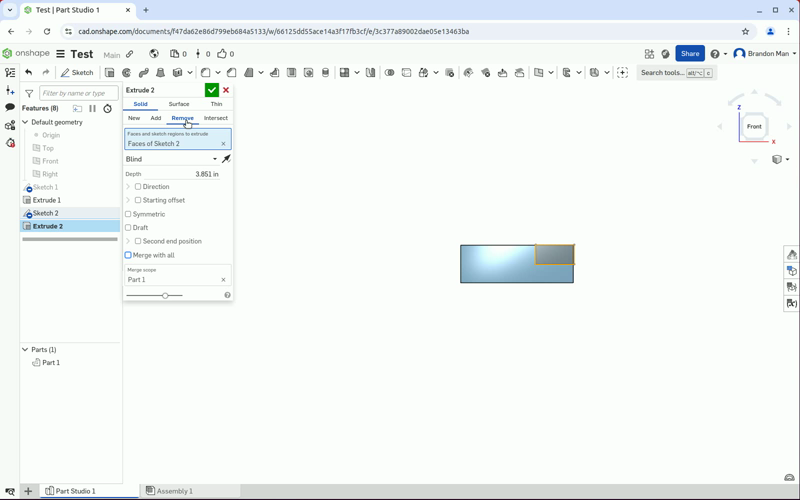
key(space)
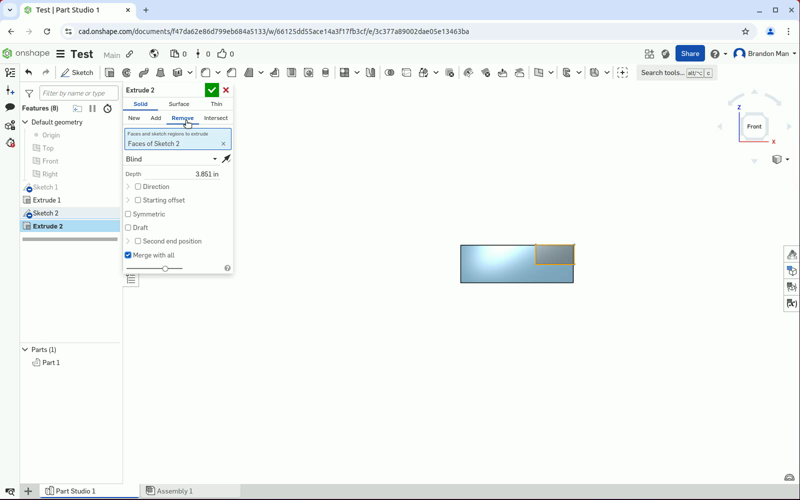
key(enter)
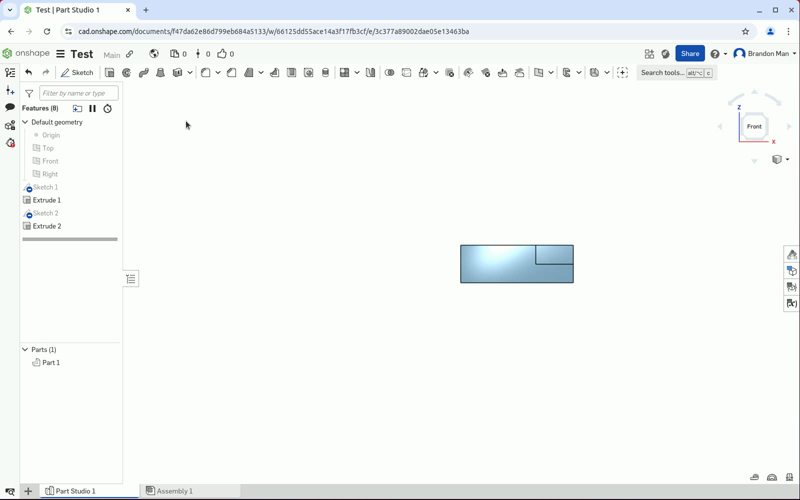
key(shift+h)
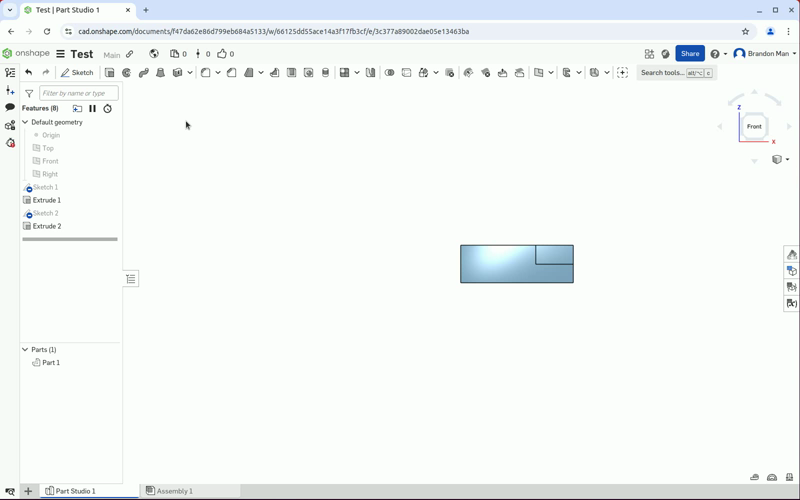
key(shift+h)
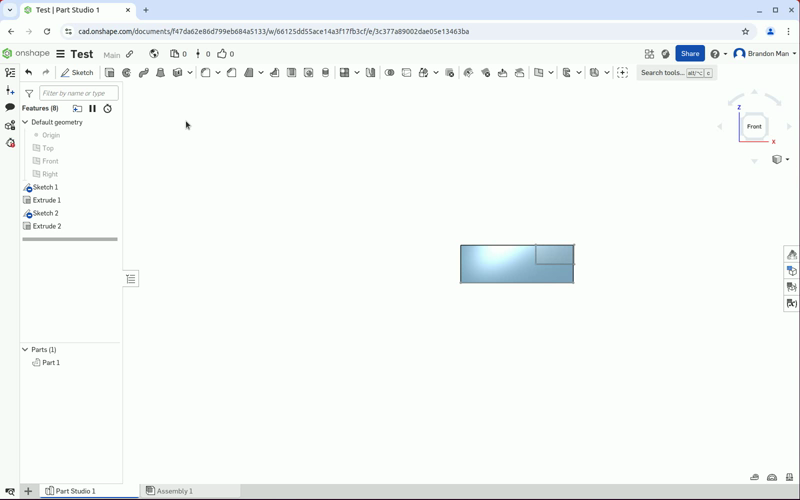
key(shift+7)
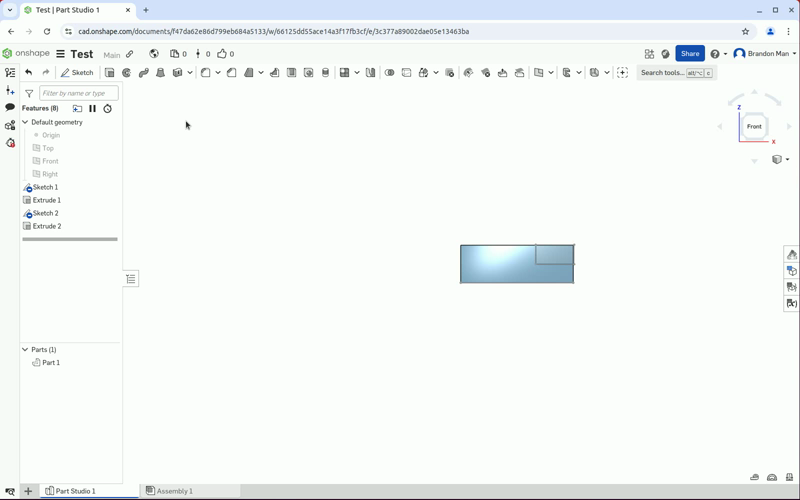
key(left, 2)
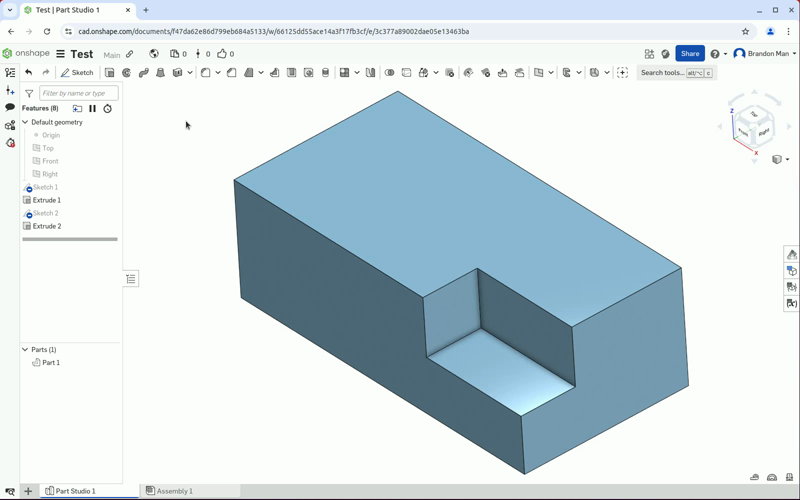
key(down, 2)
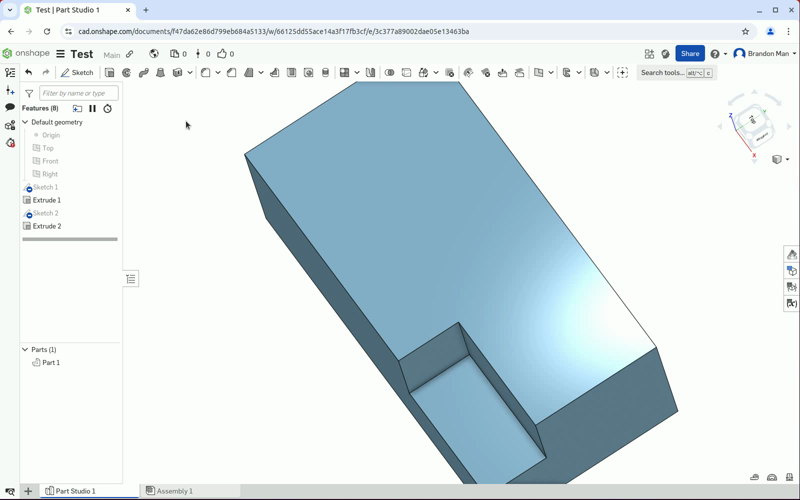
key(up, 2)
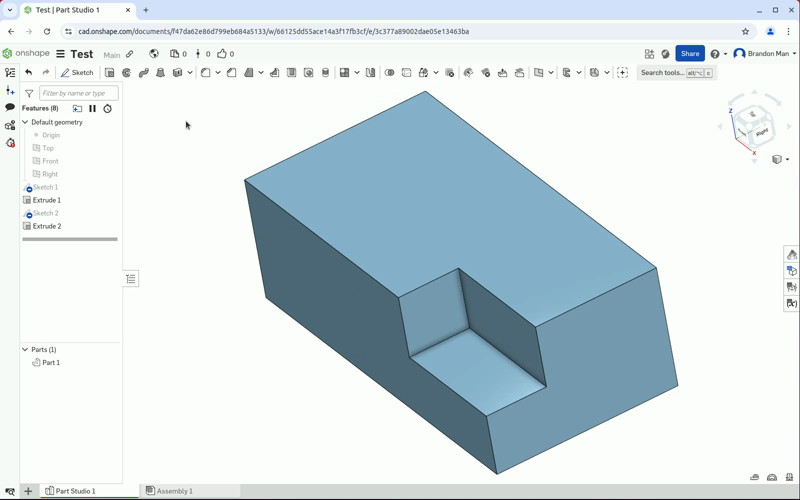
key(right, 2)
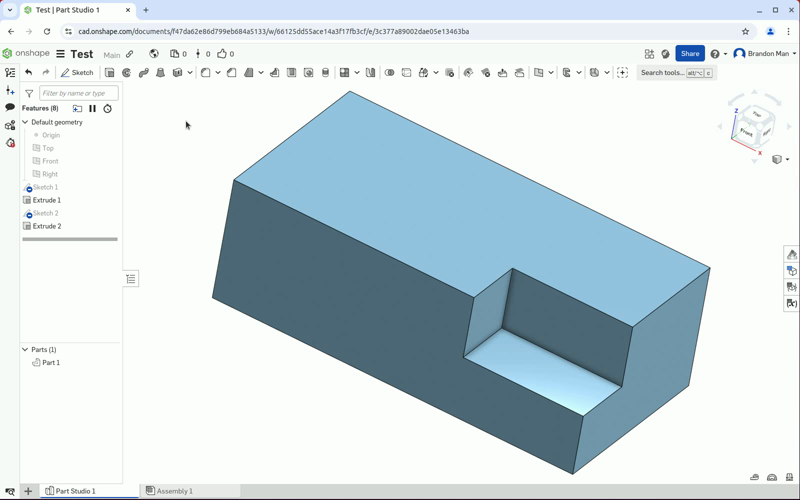
mouse_move(73, 189)
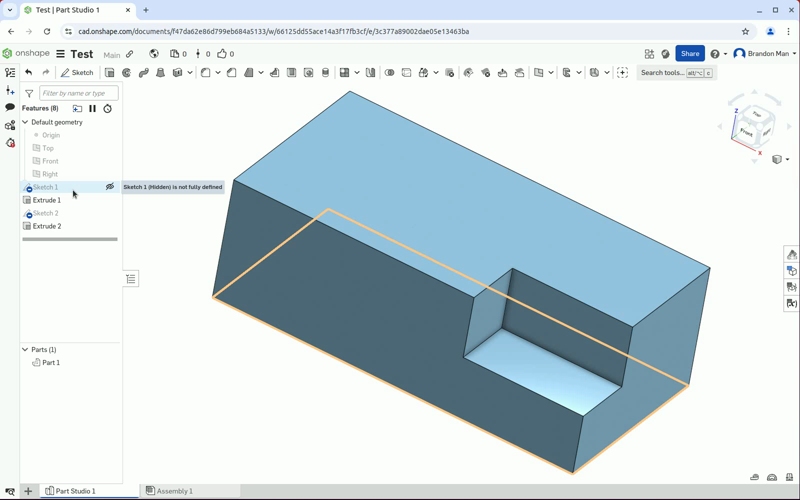
click(73, 189)